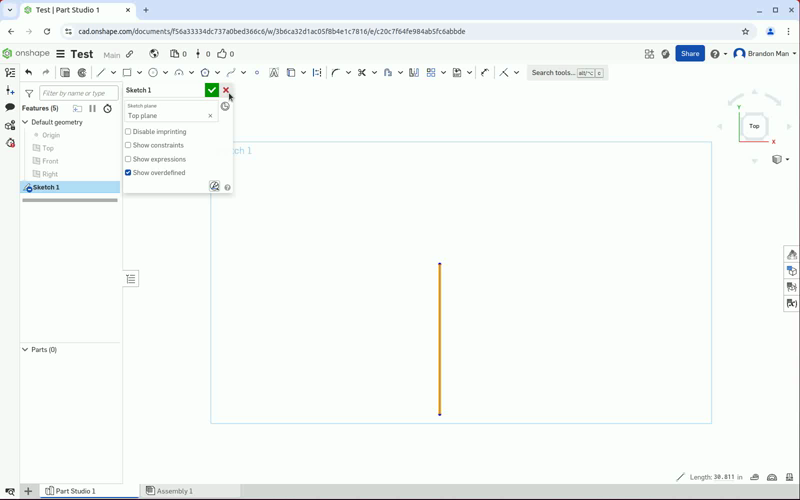
key(shift+h)
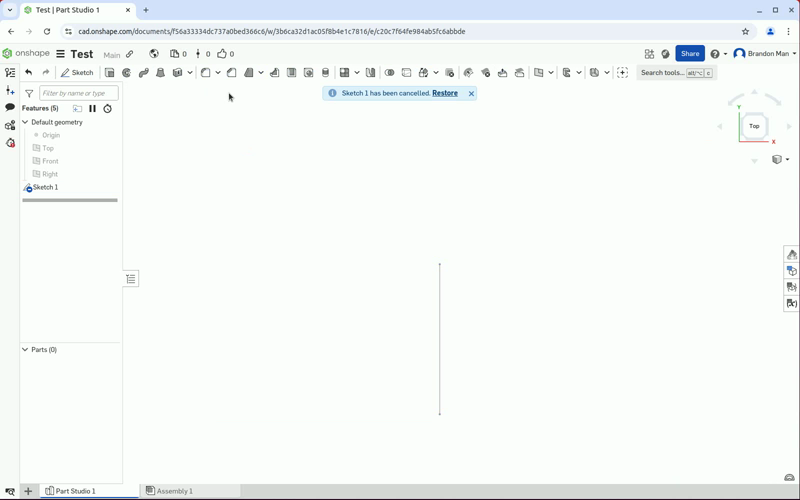
key(shift+s)
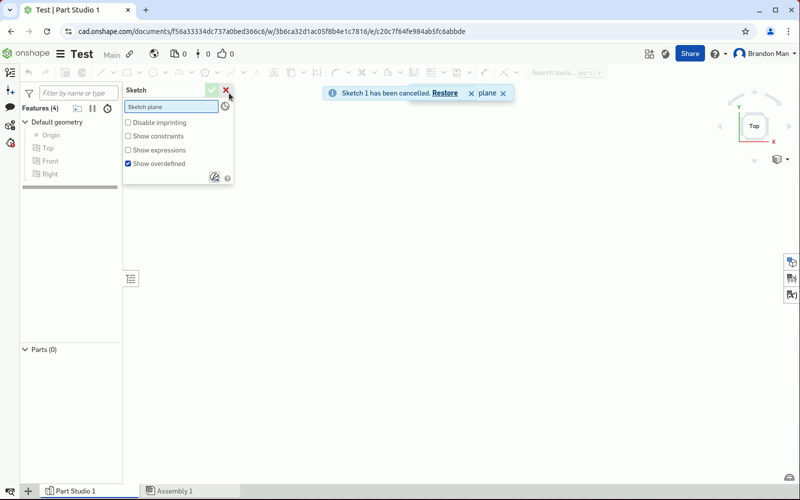
mouse_move(73, 150)
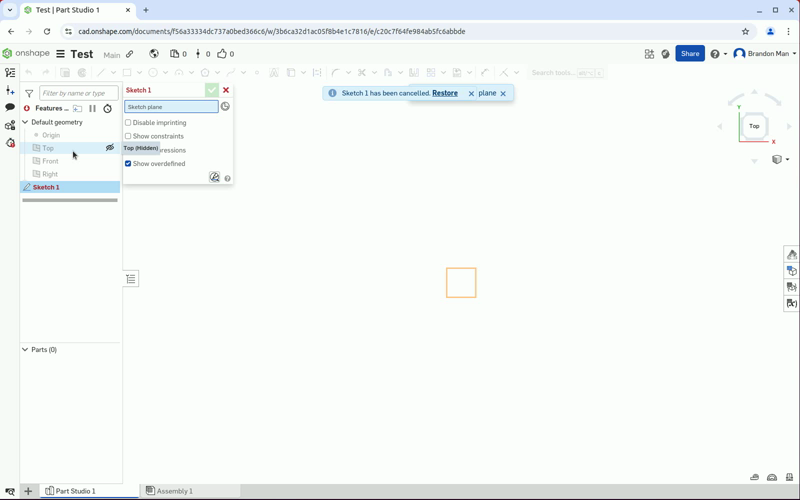
click(73, 150)
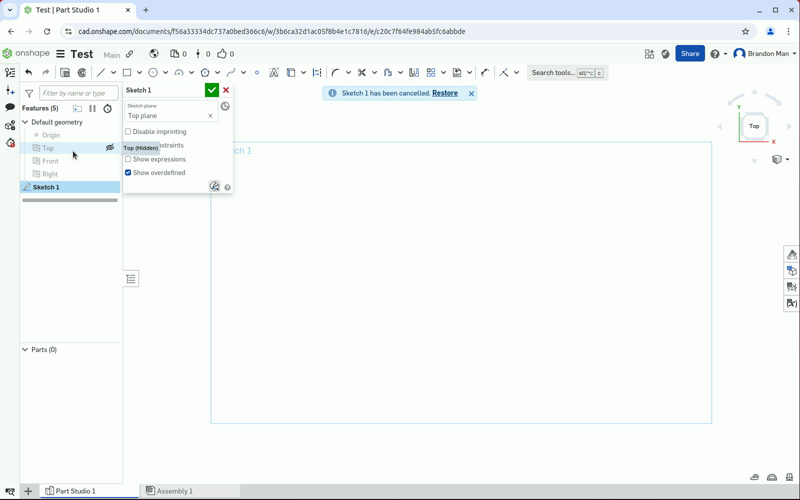
mouse_move(73, 352)
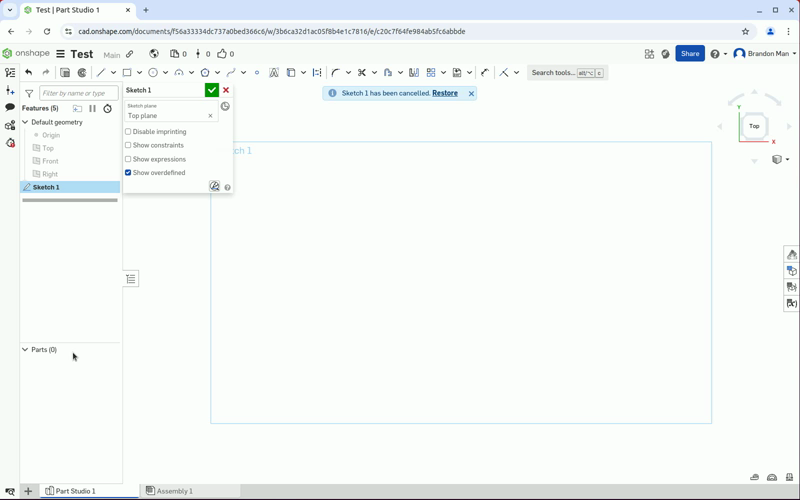
key(y)
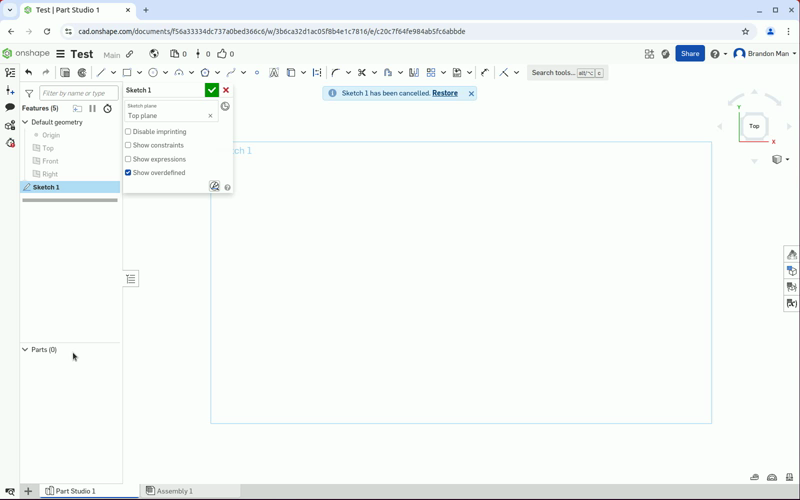
key(l)
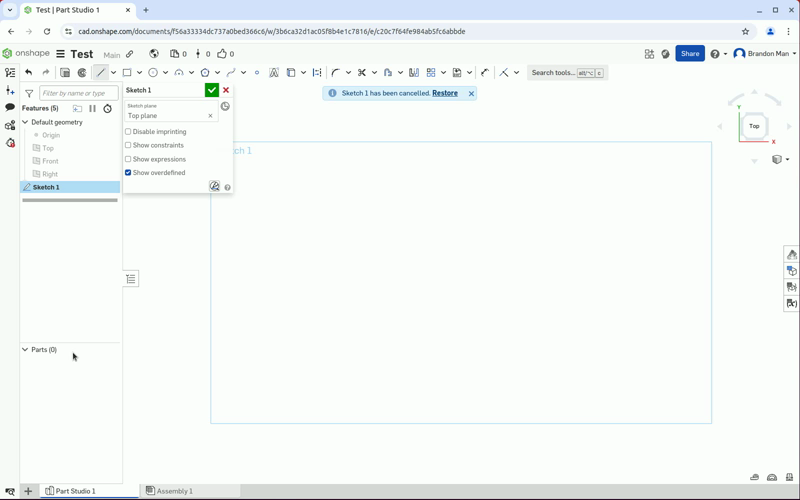
key_down(shift)
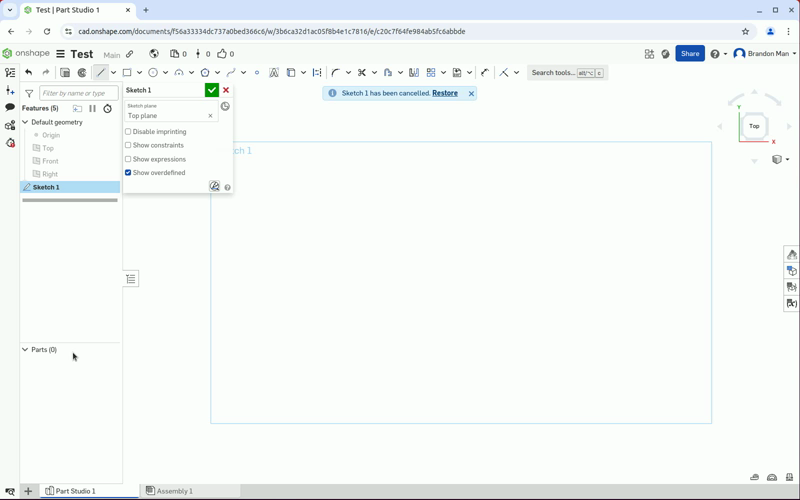
mouse_move(460, 316)
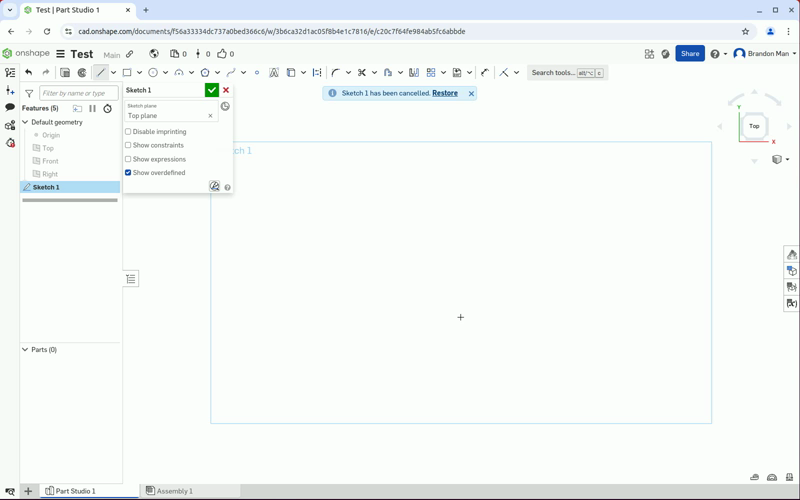
click(460, 316)
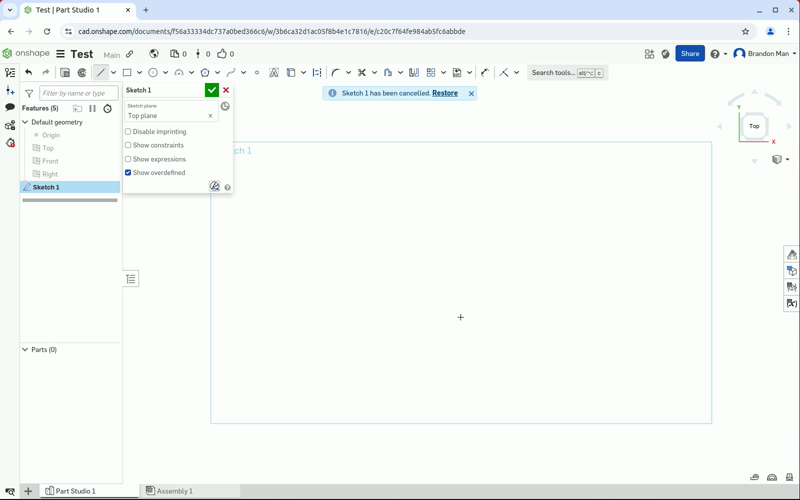
key_up(shift)
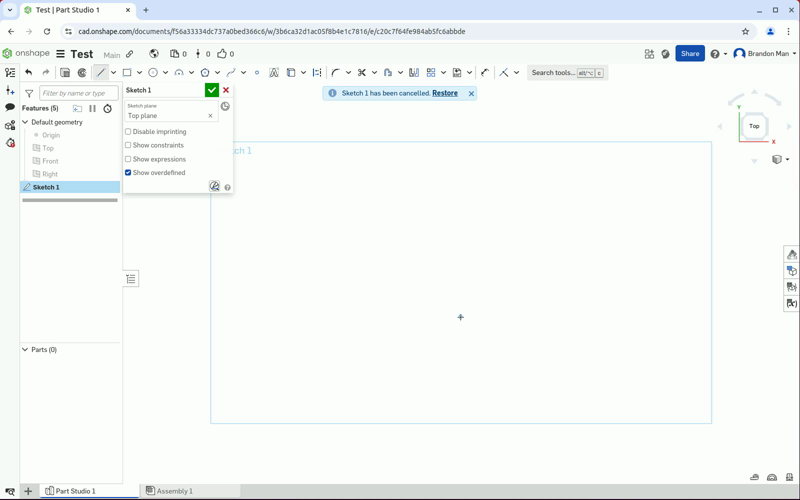
key_down(shift)
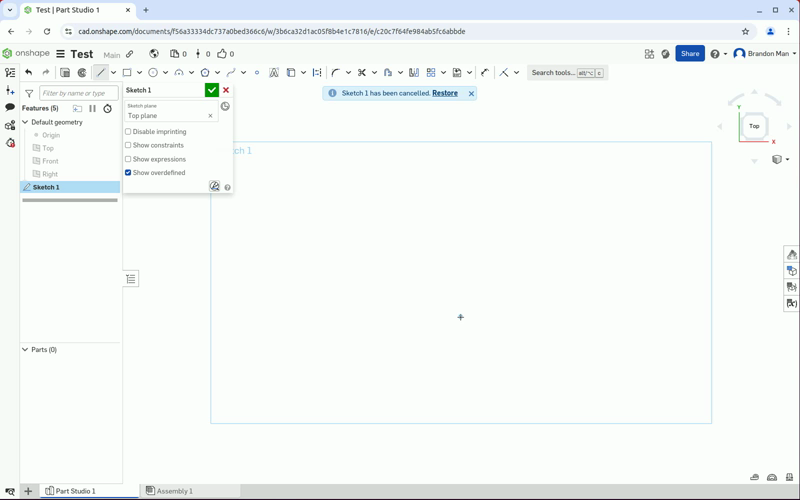
mouse_move(573, 316)
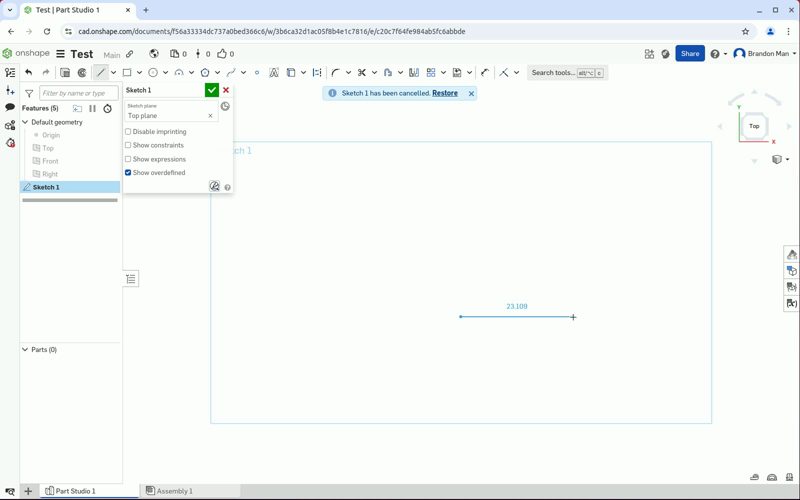
click(573, 316)
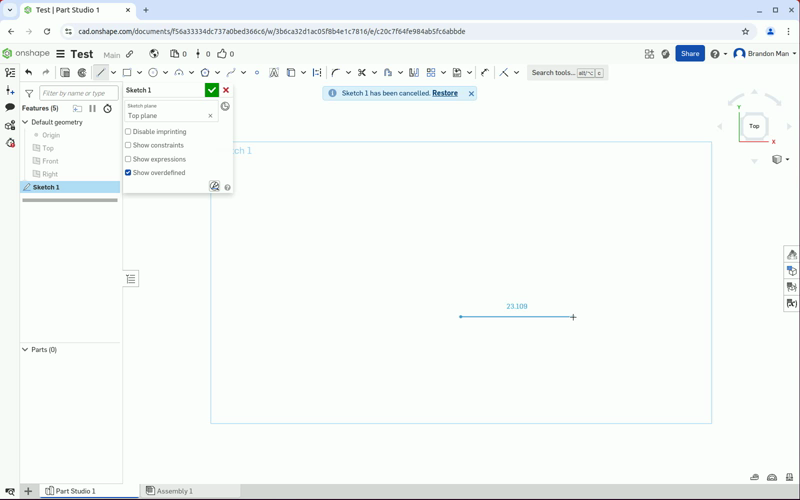
key_up(shift)
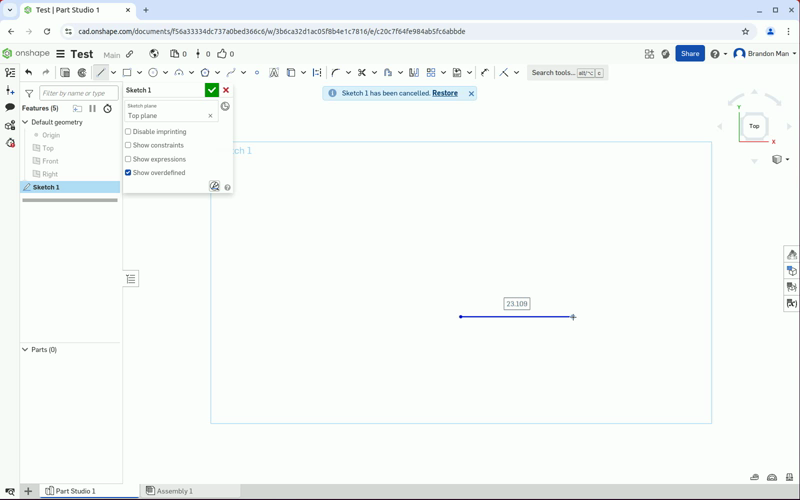
key_down(shift)
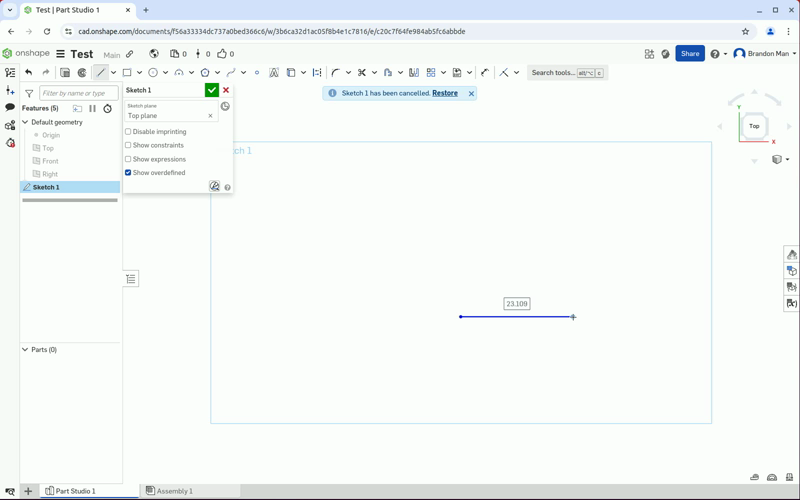
mouse_move(589, 316)
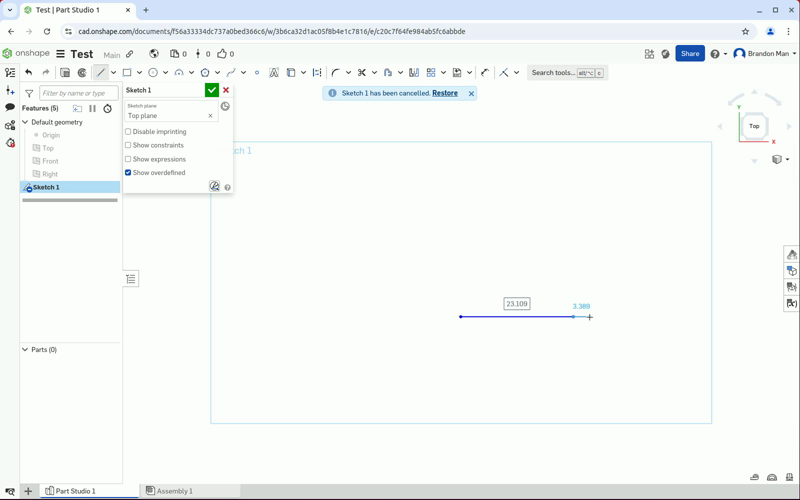
mouse_move(573, 283)
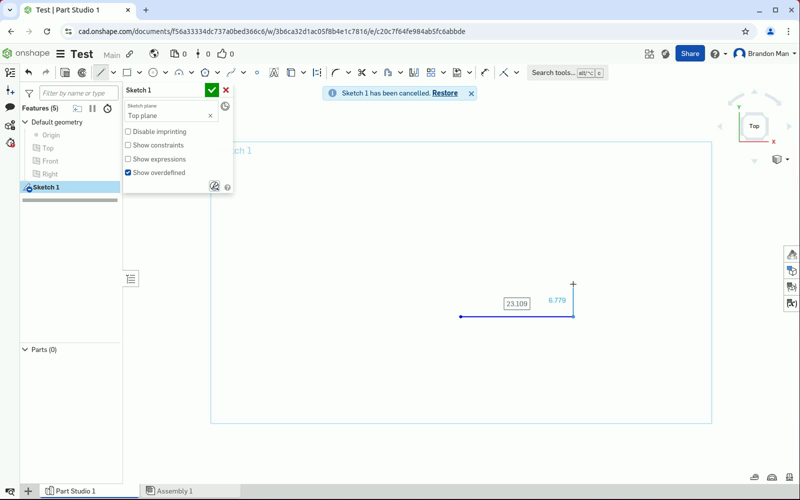
click(573, 283)
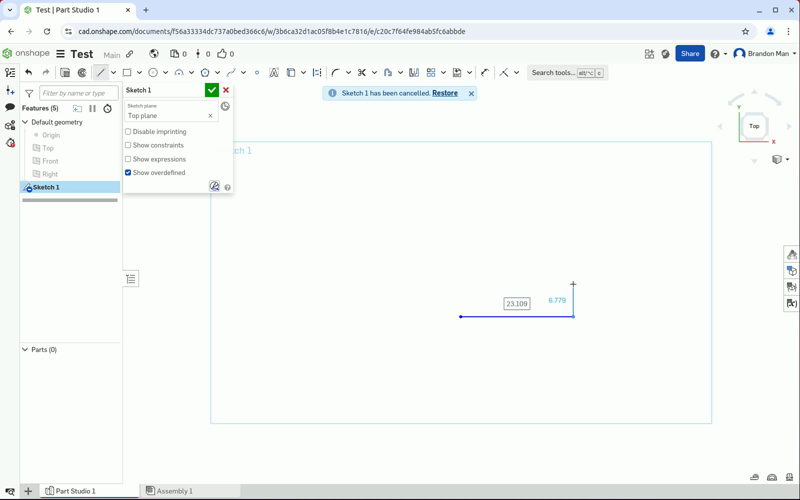
key_up(shift)
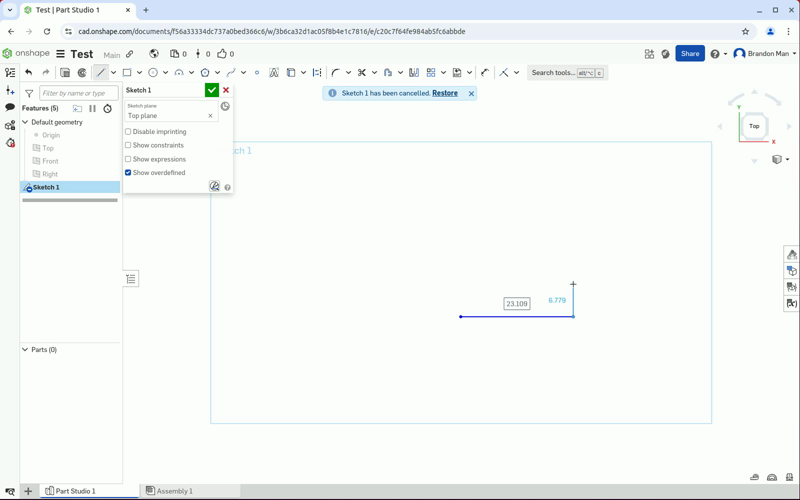
key_down(shift)
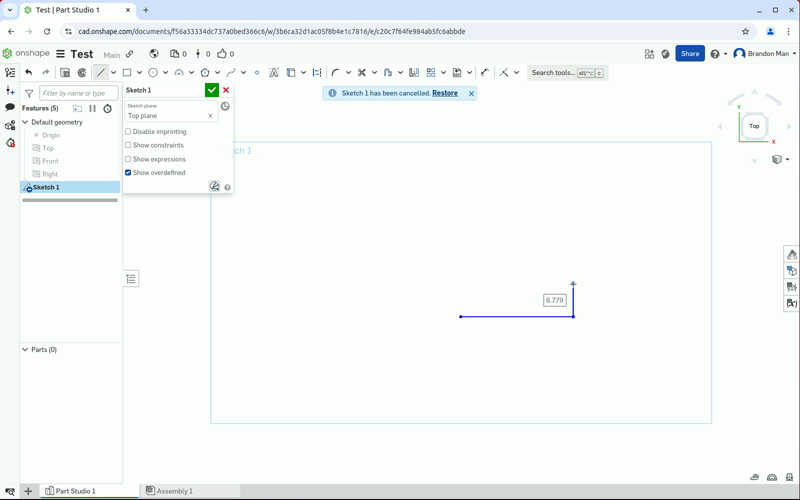
mouse_move(460, 283)
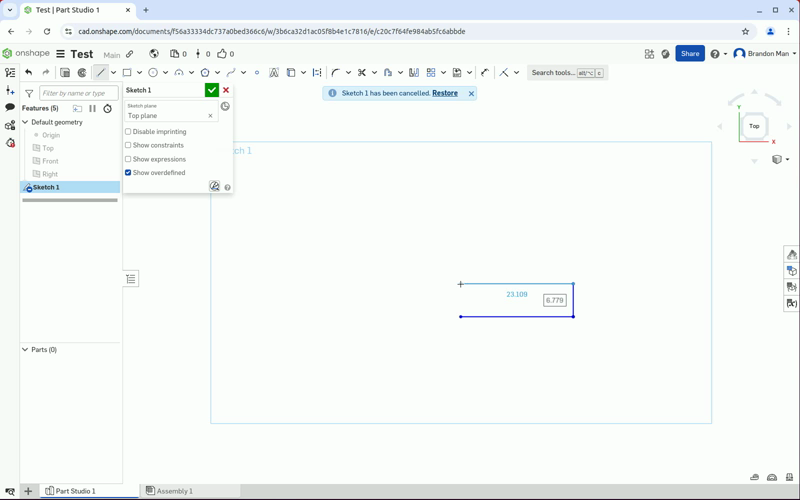
click(460, 283)
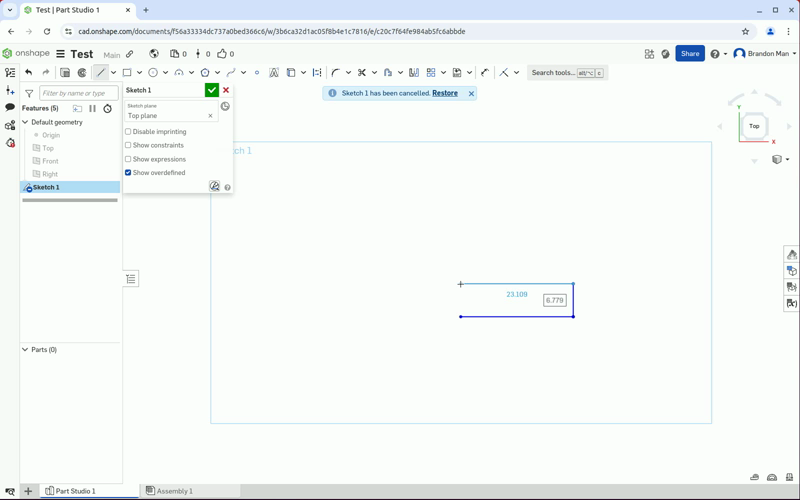
key_up(shift)
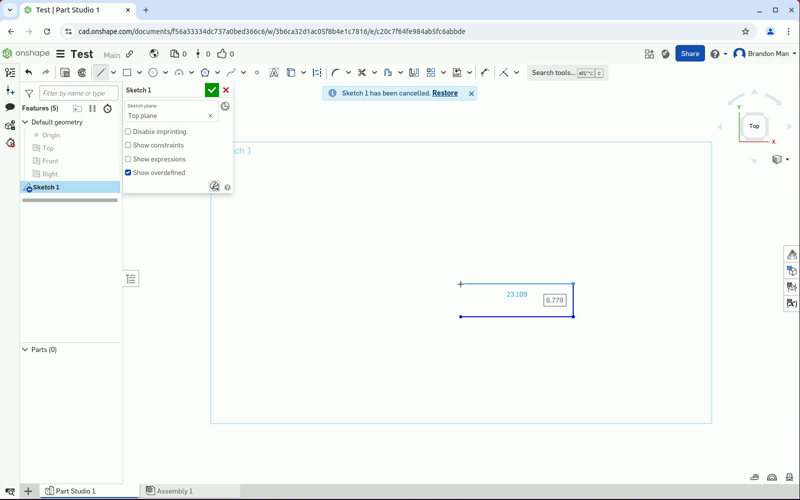
mouse_move(490, 283)
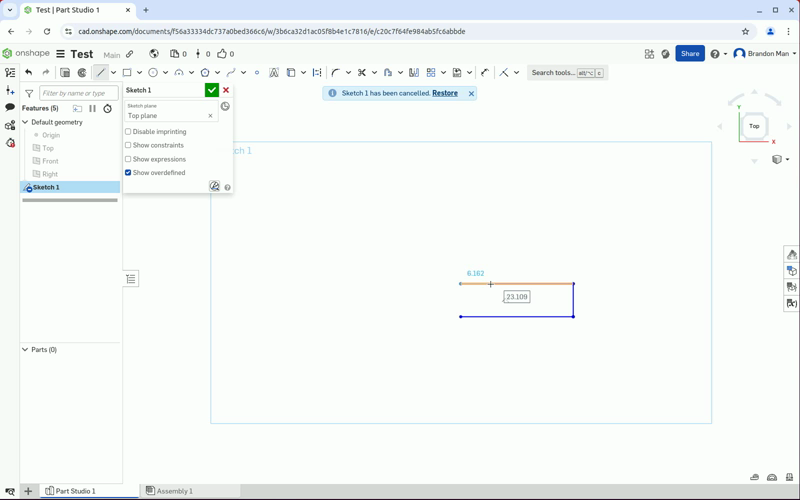
key_down(shift)
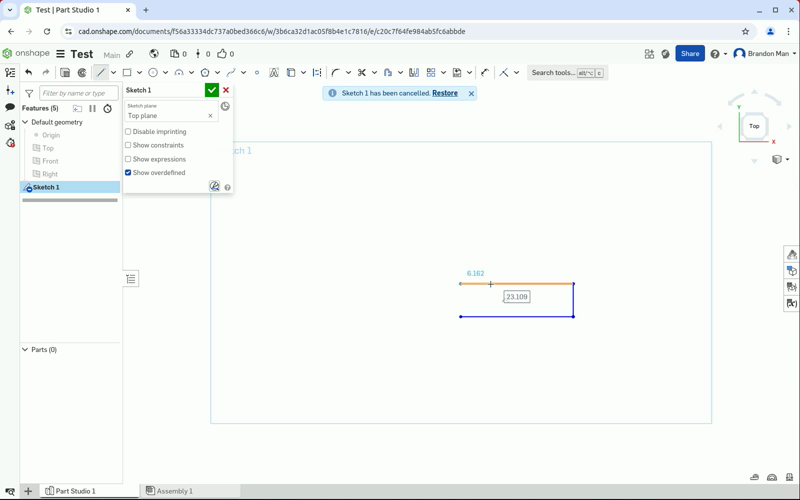
mouse_move(460, 316)
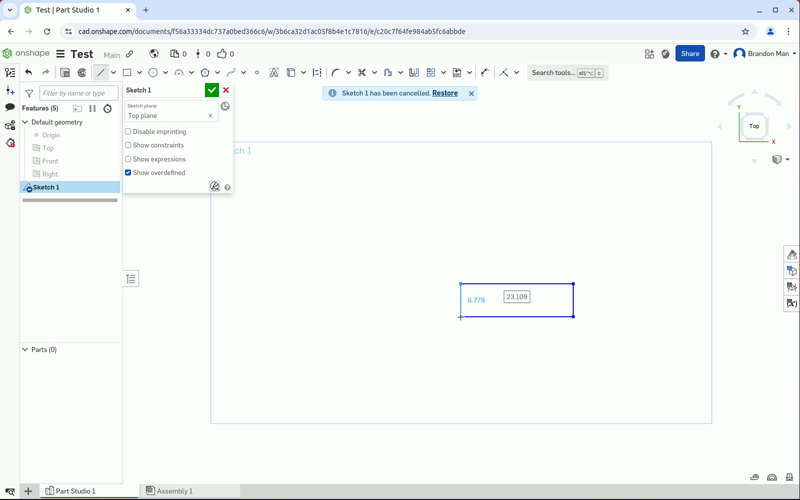
key_up(shift)
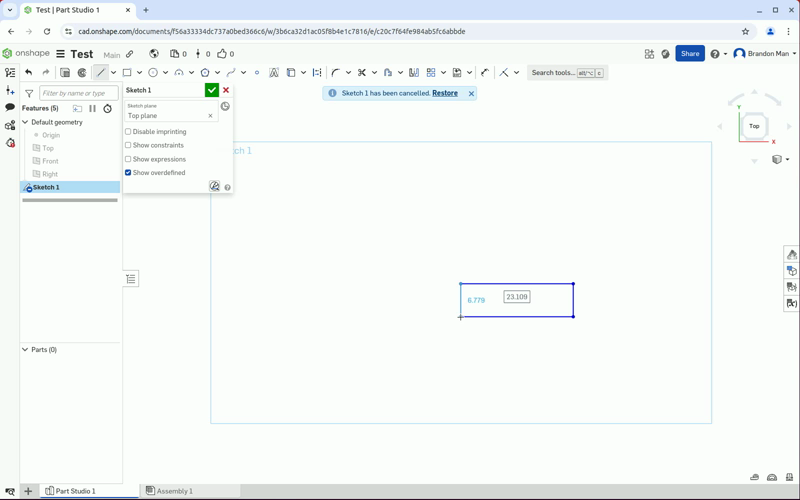
click(460, 316)
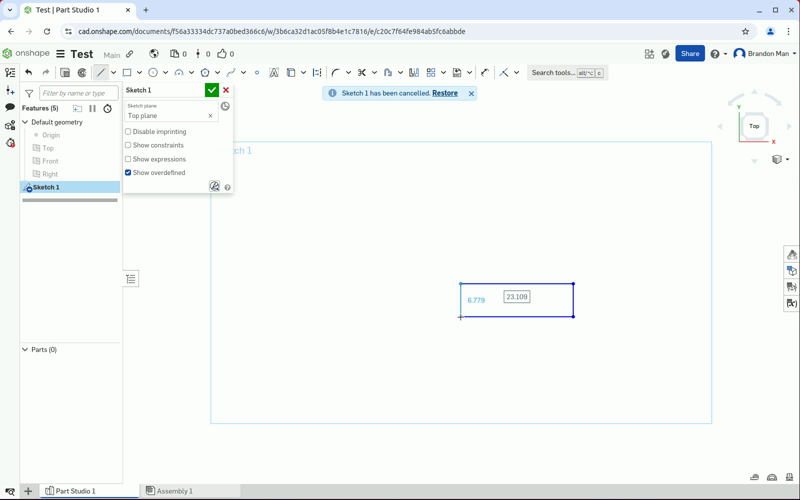
key(esc)
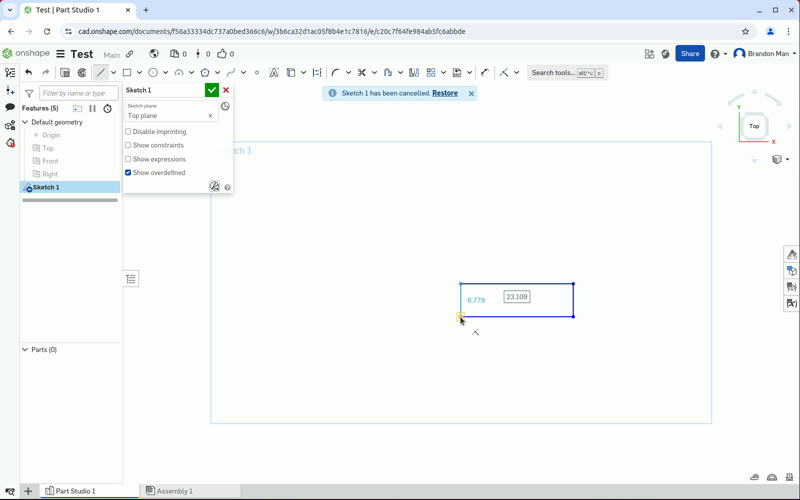
mouse_move(472, 299)
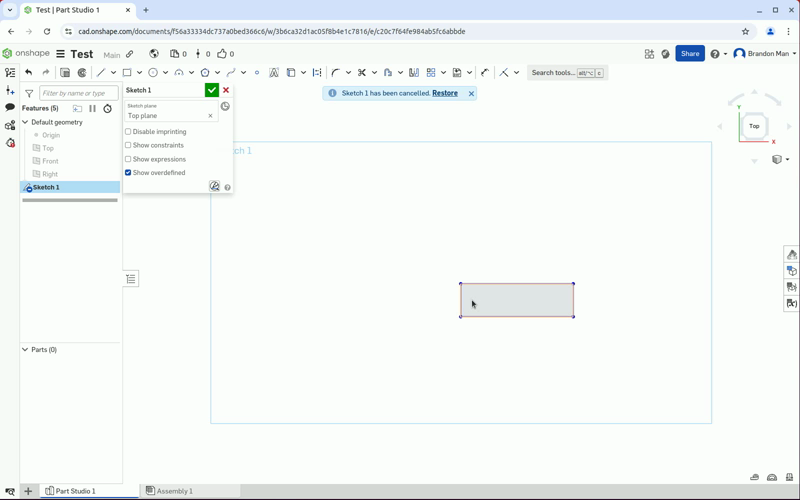
click(472, 299)
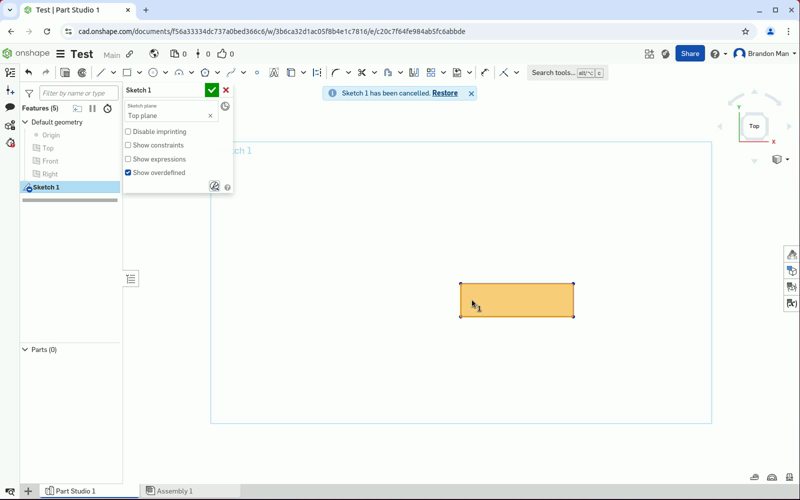
mouse_move(73, 352)
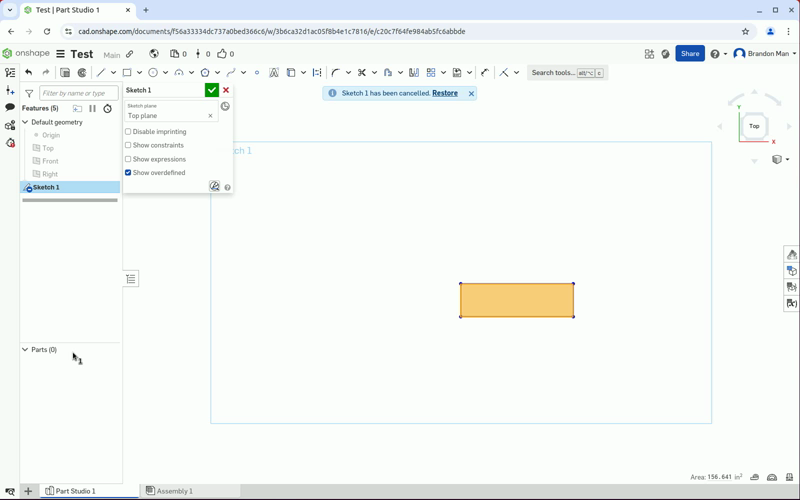
key(shift+y)
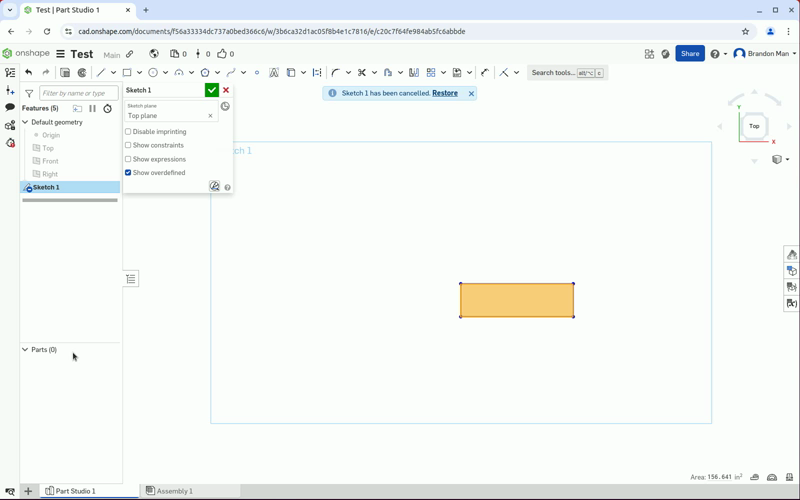
key(shift+e)
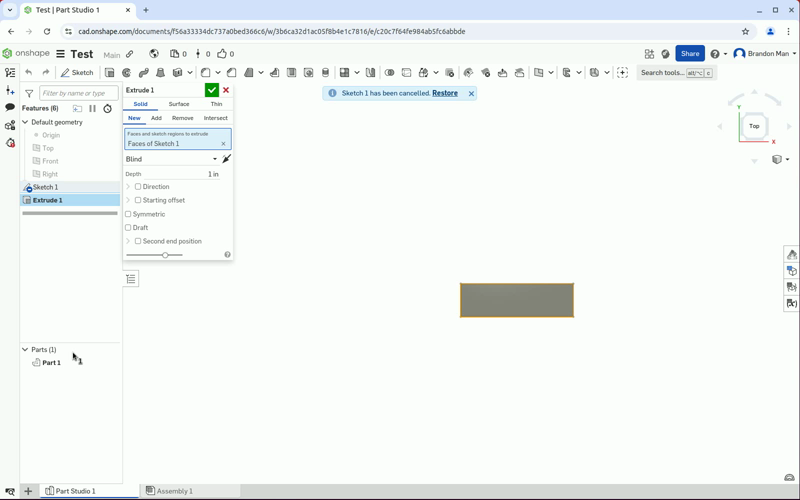
mouse_move(143, 106)
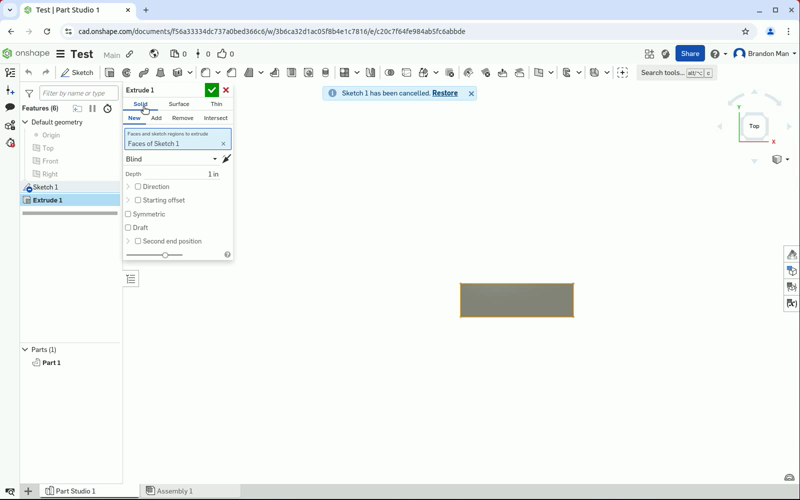
click(143, 106)
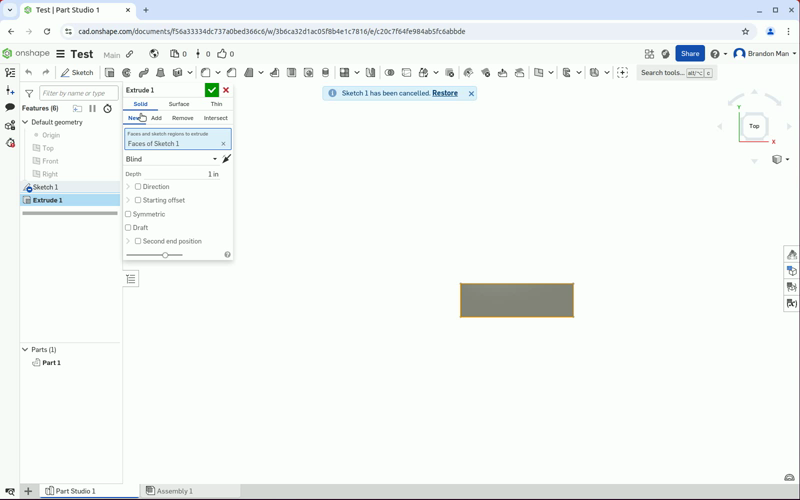
mouse_move(137, 120)
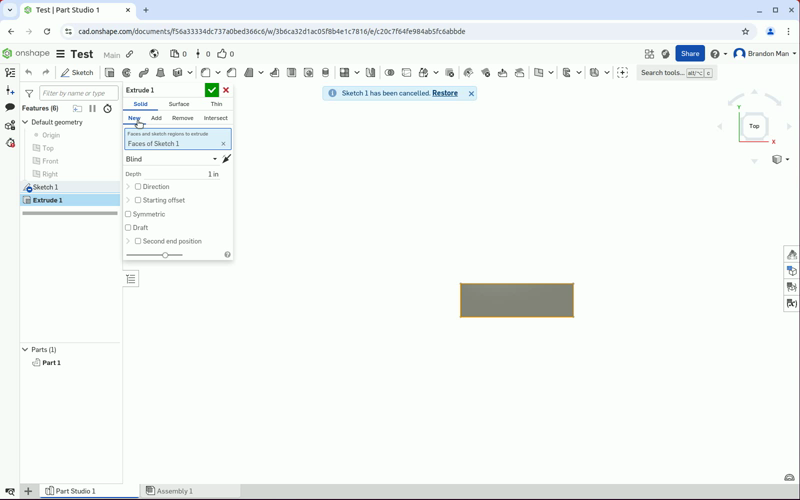
click(137, 120)
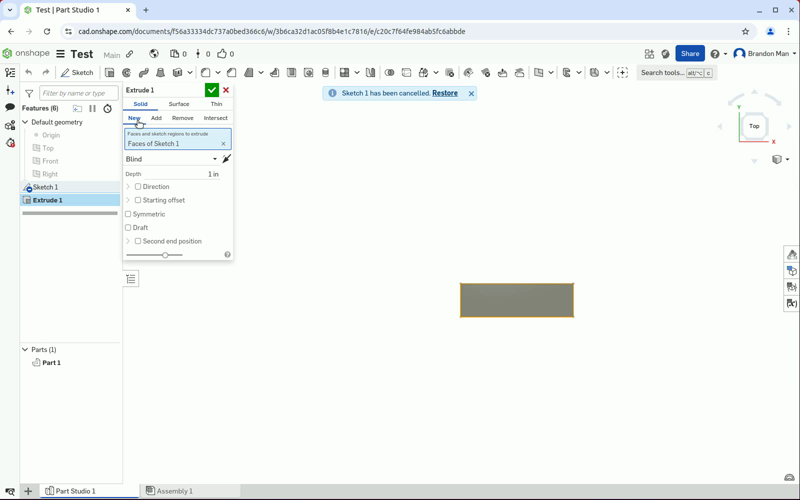
key(tab, 4)
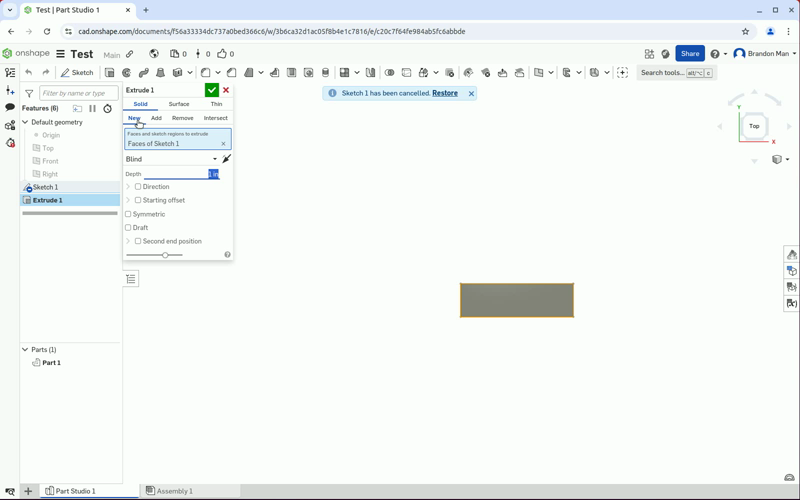
text(0.722)
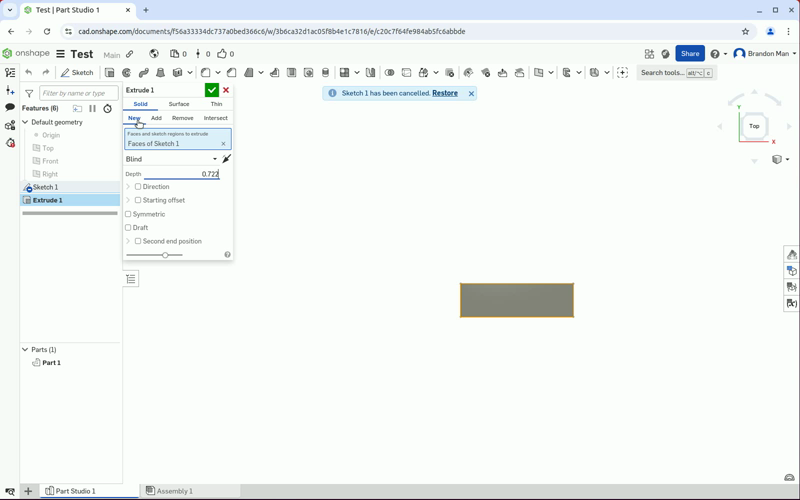
key(enter)
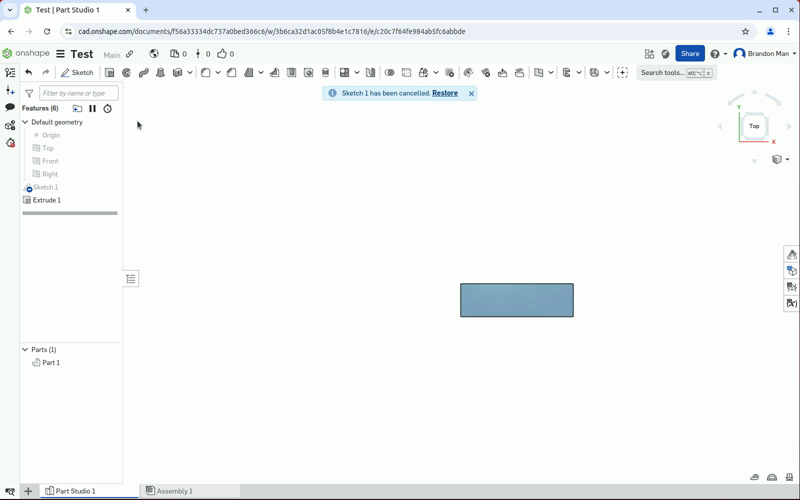
key(shift+h)
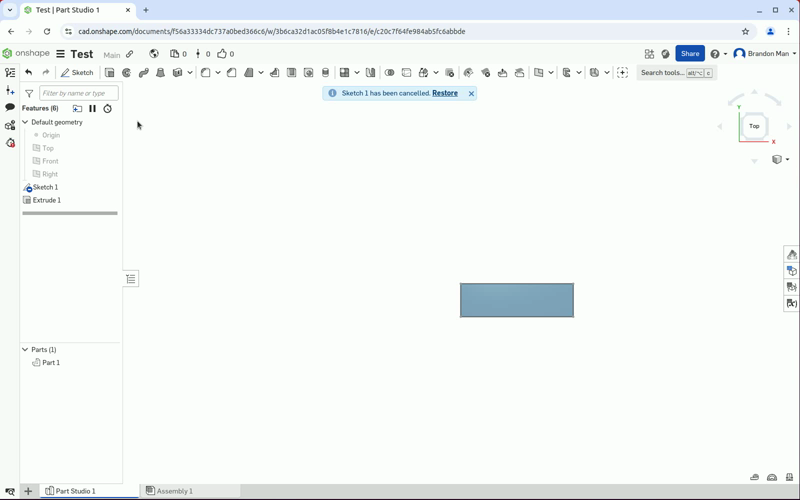
key(shift+h)
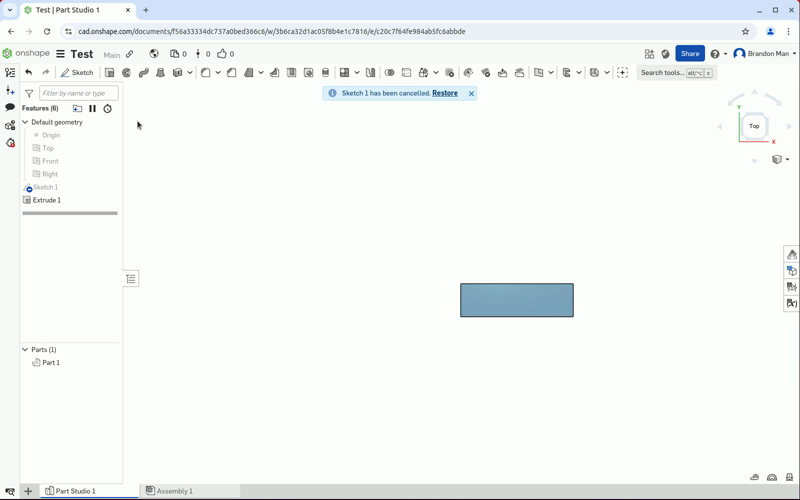
mouse_move(73, 189)
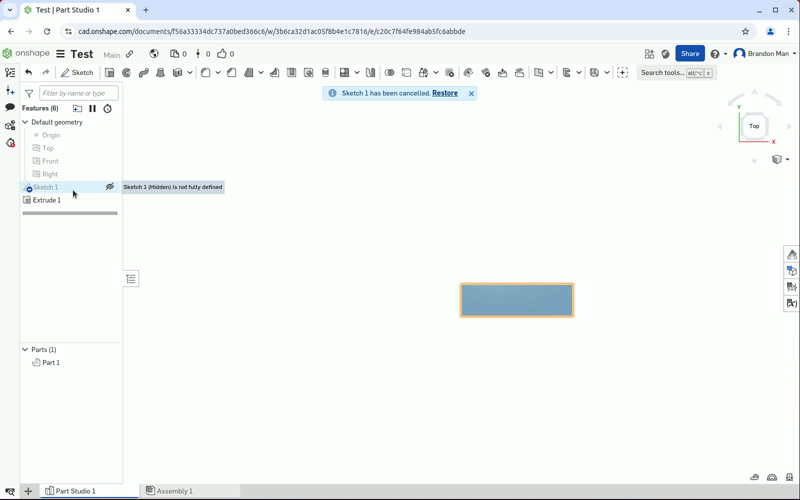
click(73, 189)
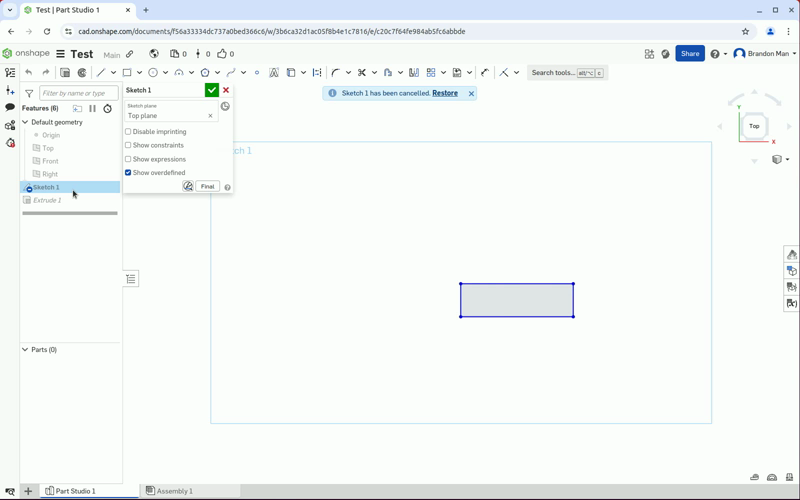
mouse_move(229, 92)
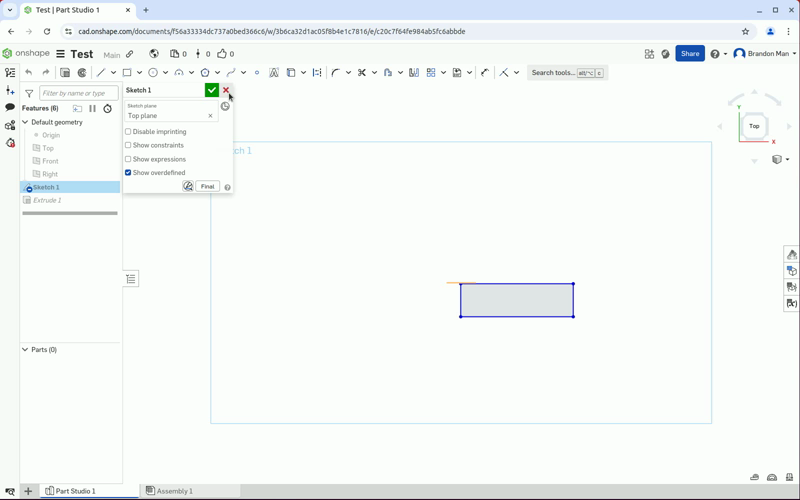
click(229, 92)
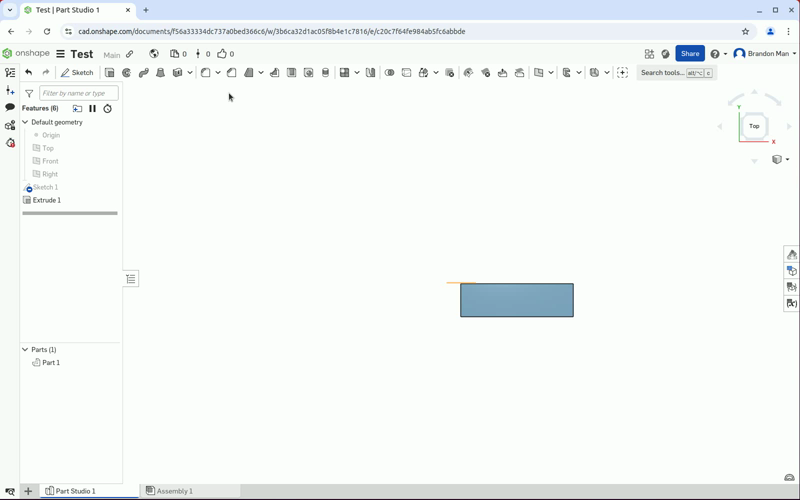
mouse_move(541, 75)
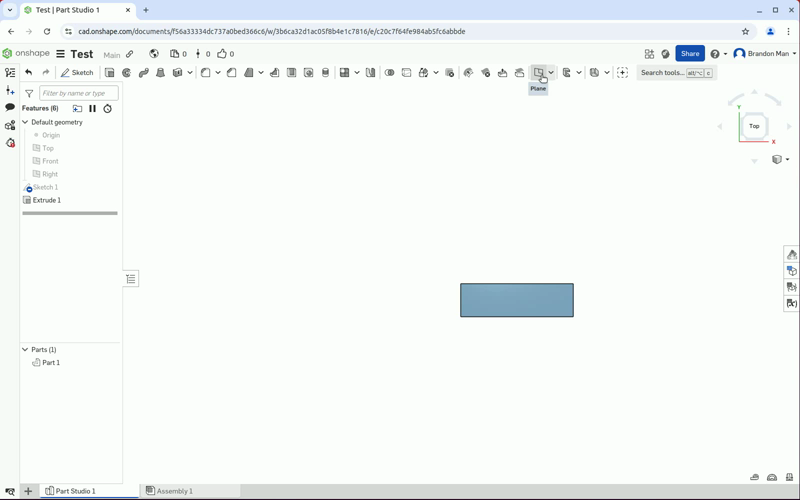
click(541, 75)
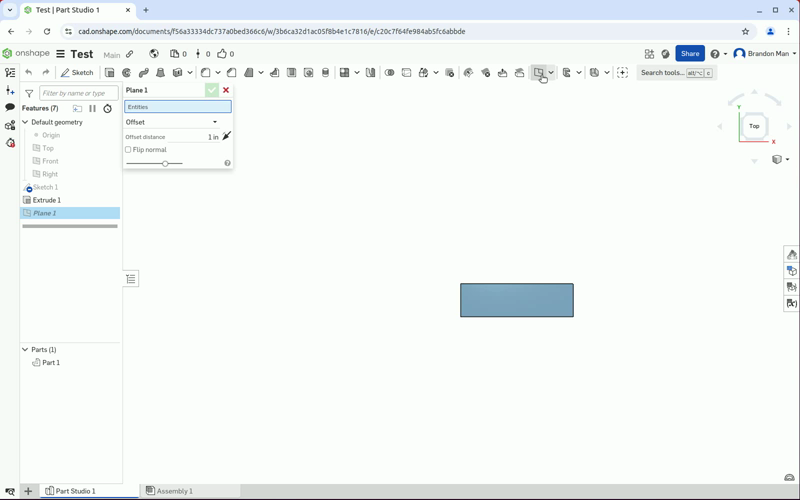
mouse_move(73, 150)
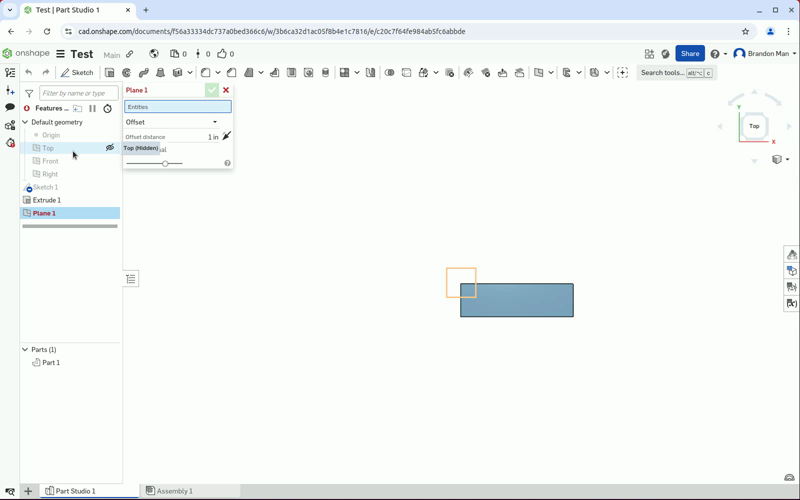
click(73, 150)
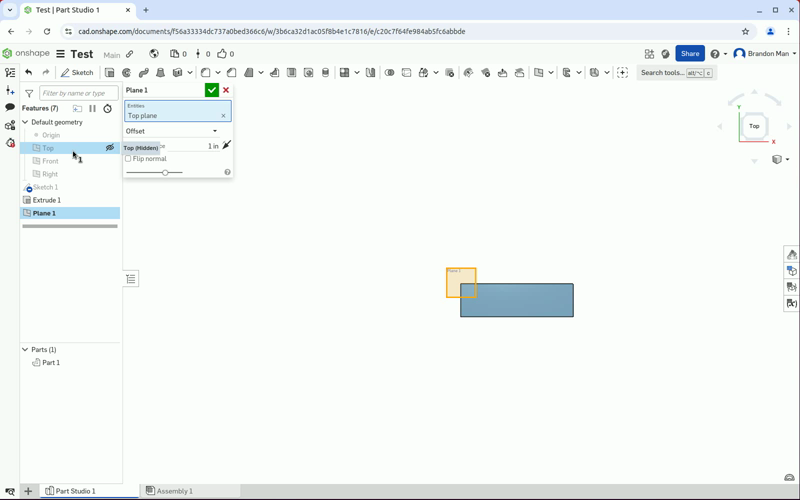
key(tab, 2)
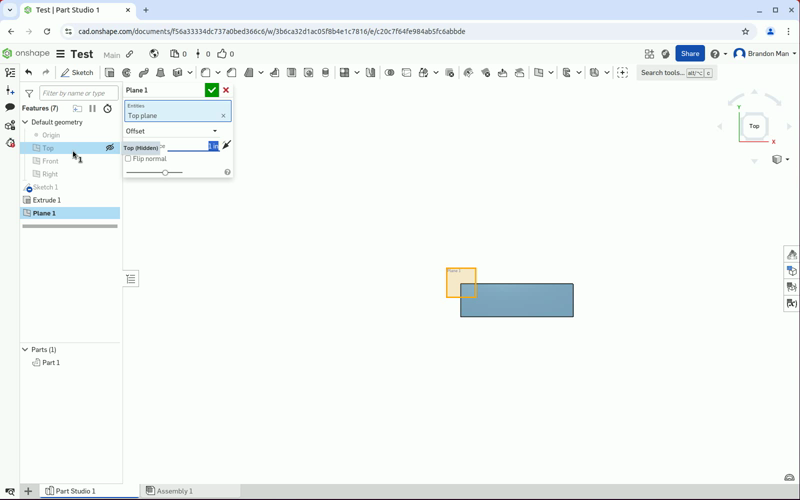
text(0.709)
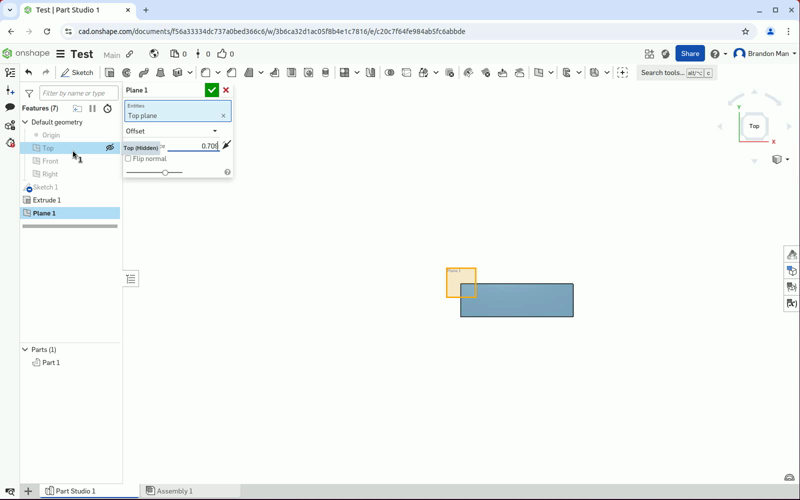
key(enter, 2)
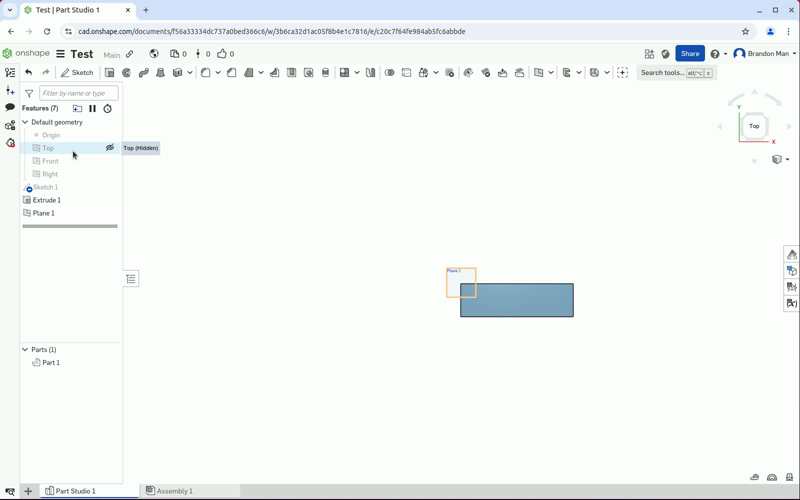
key(shift+s)
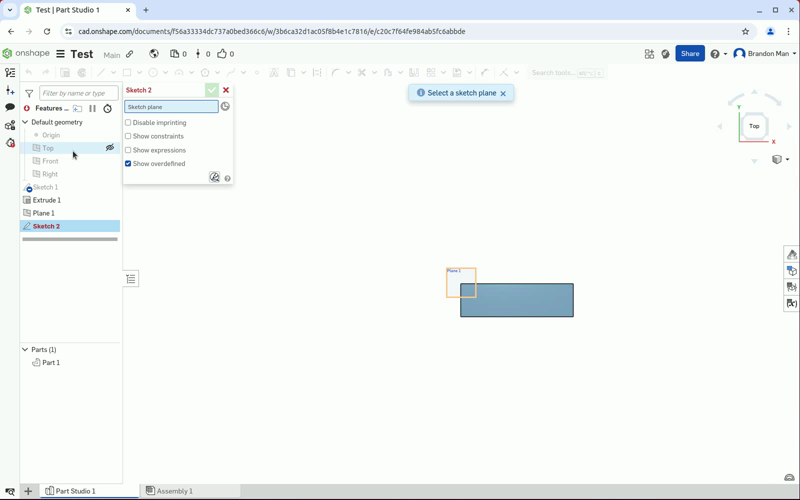
mouse_move(73, 215)
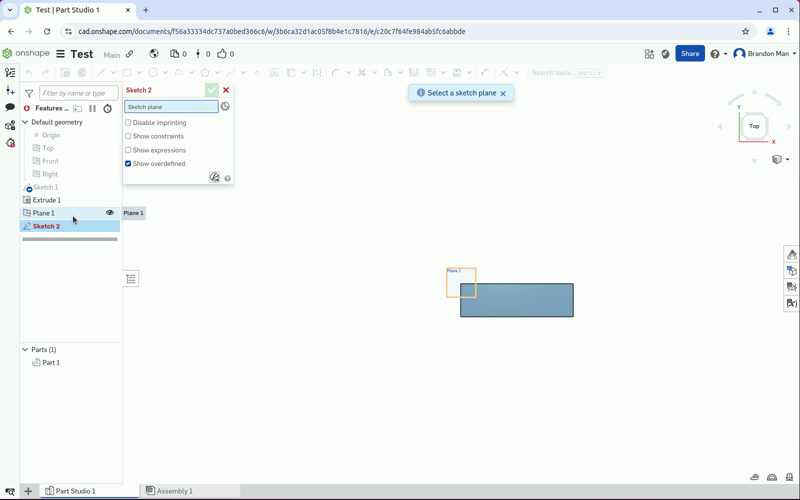
click(73, 215)
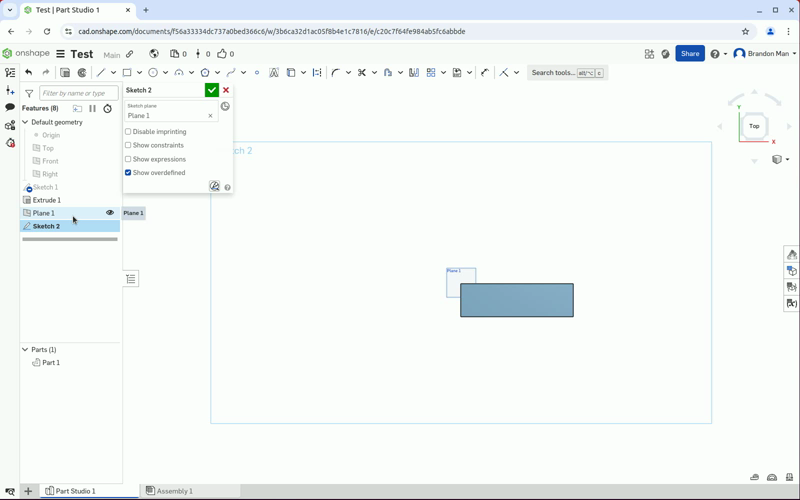
mouse_move(73, 352)
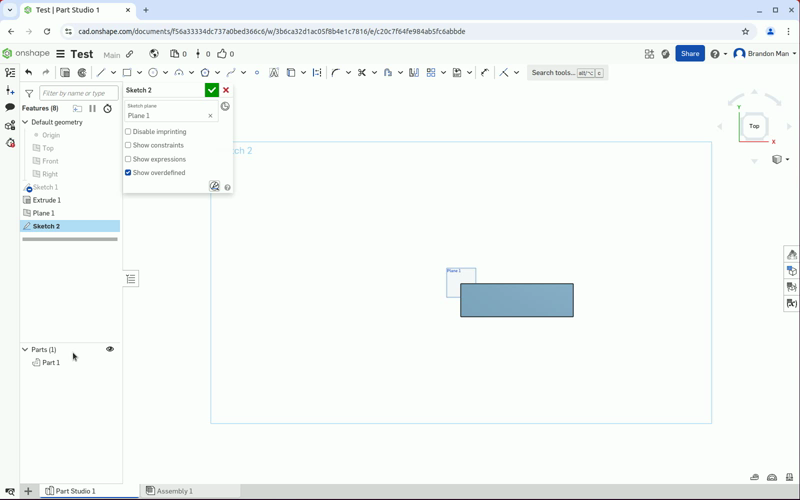
key(y)
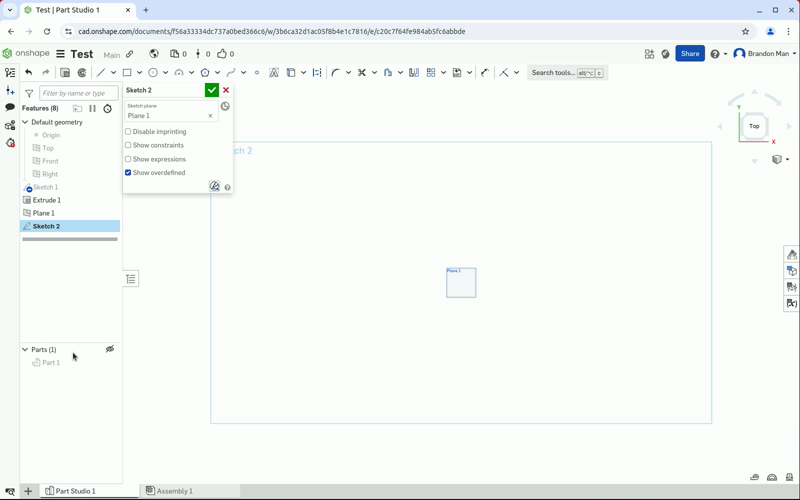
key(l)
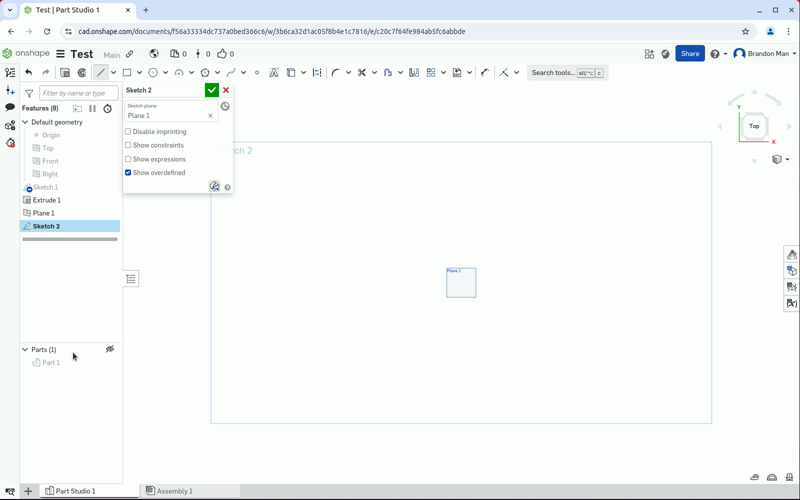
key_down(shift)
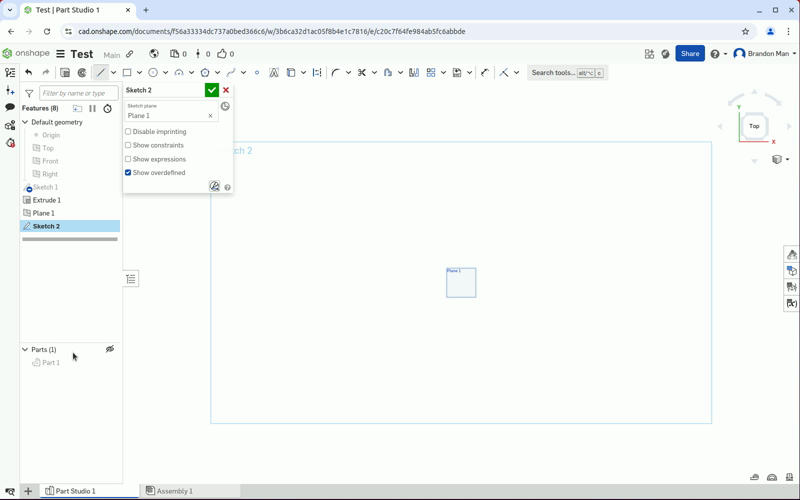
mouse_move(567, 316)
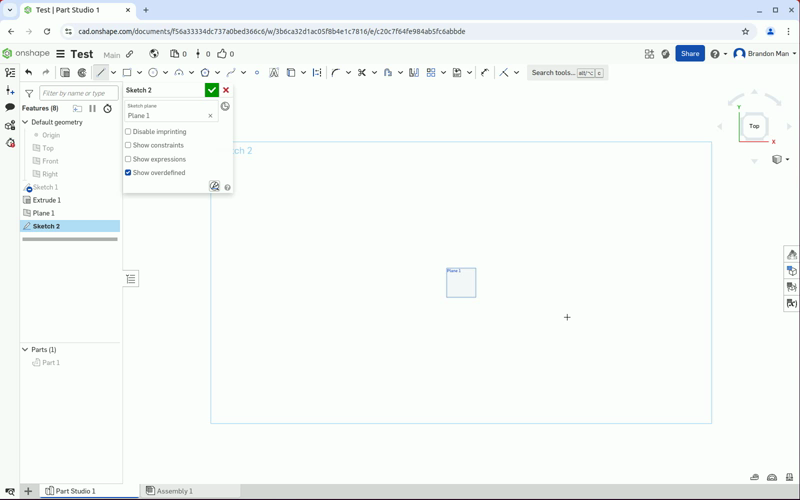
click(567, 316)
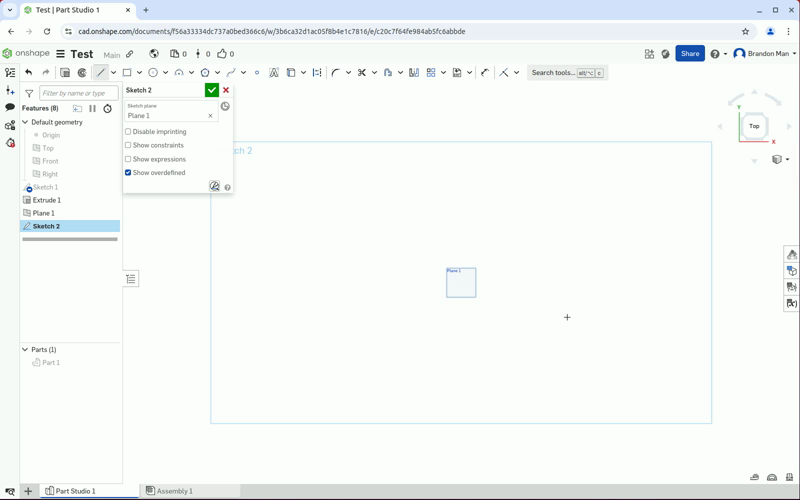
key_up(shift)
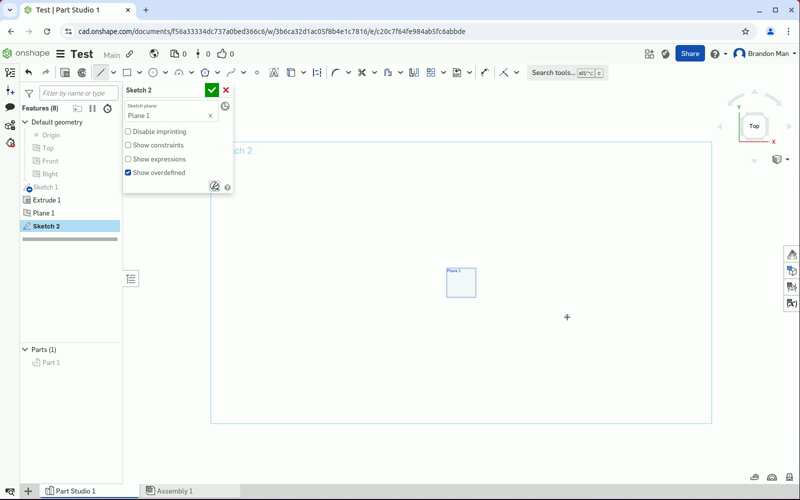
key_down(shift)
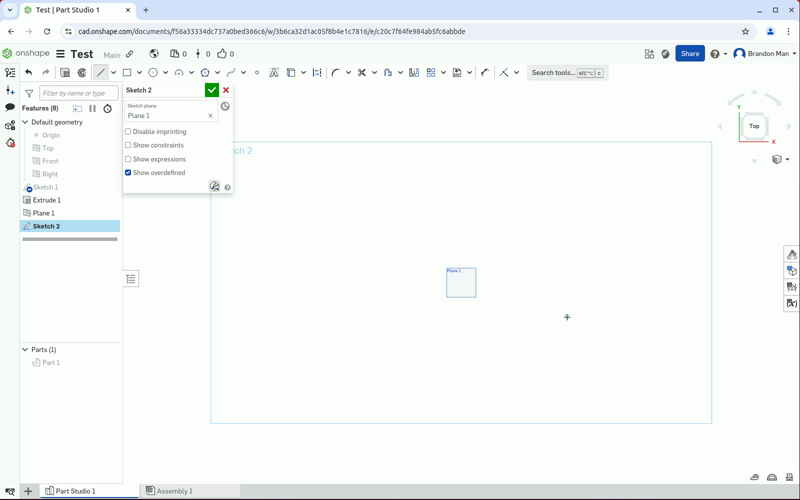
mouse_move(589, 316)
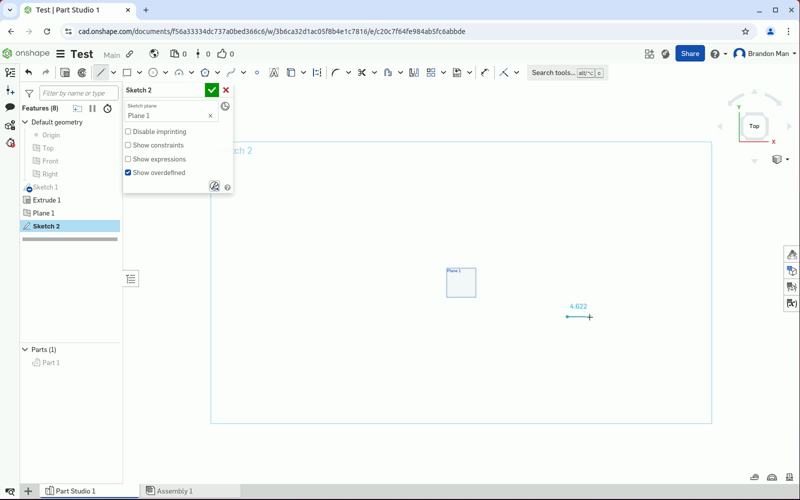
mouse_move(573, 316)
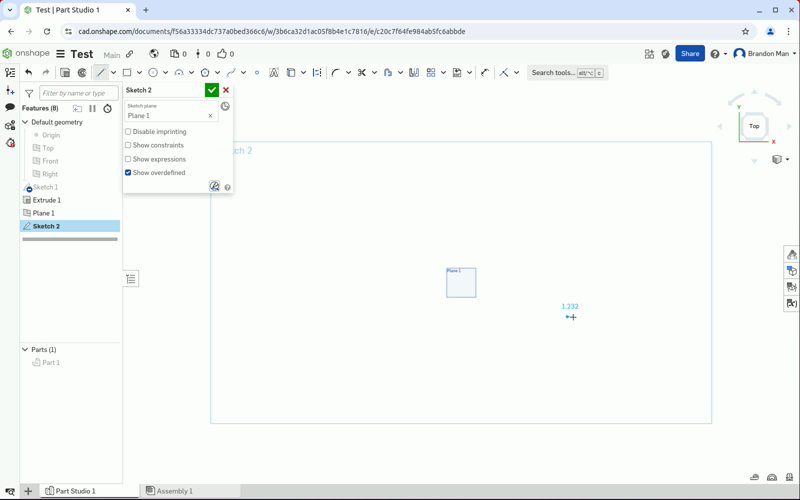
scroll(6)
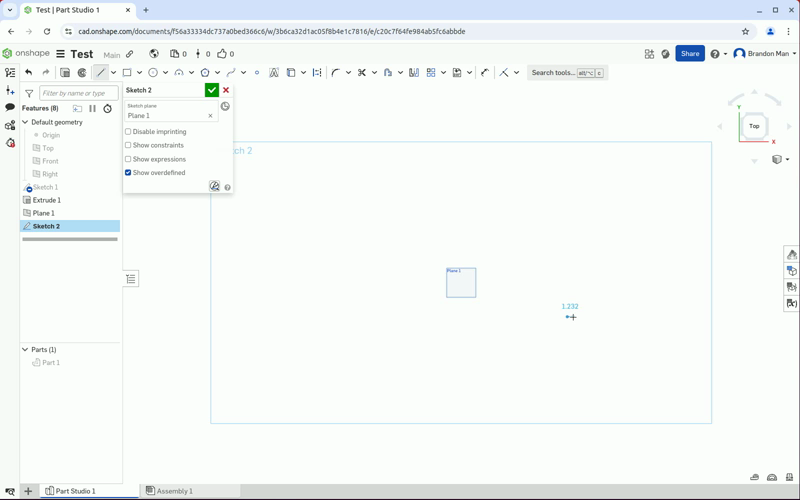
scroll(6)
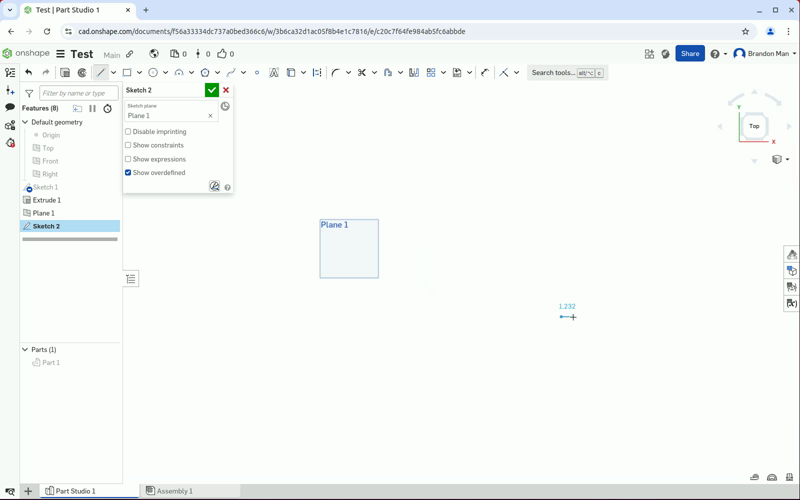
scroll(6)
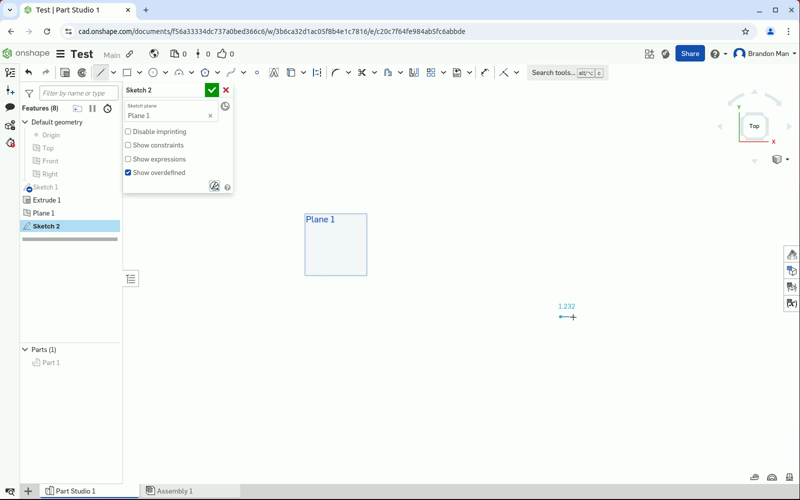
scroll(6)
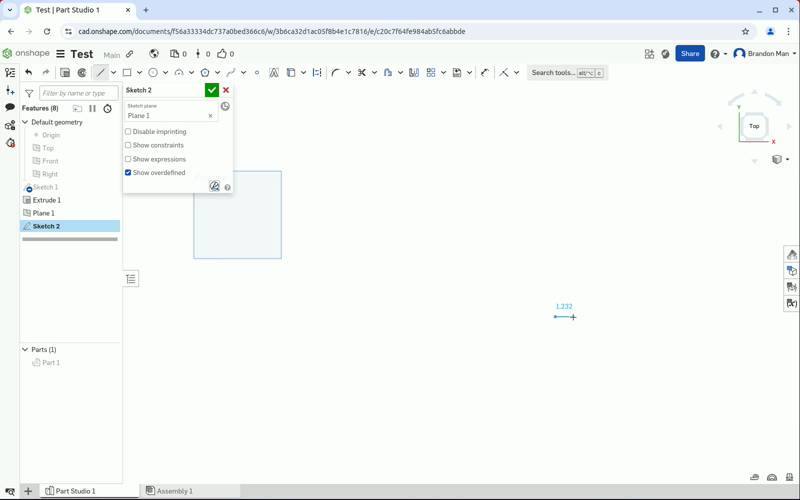
scroll(6)
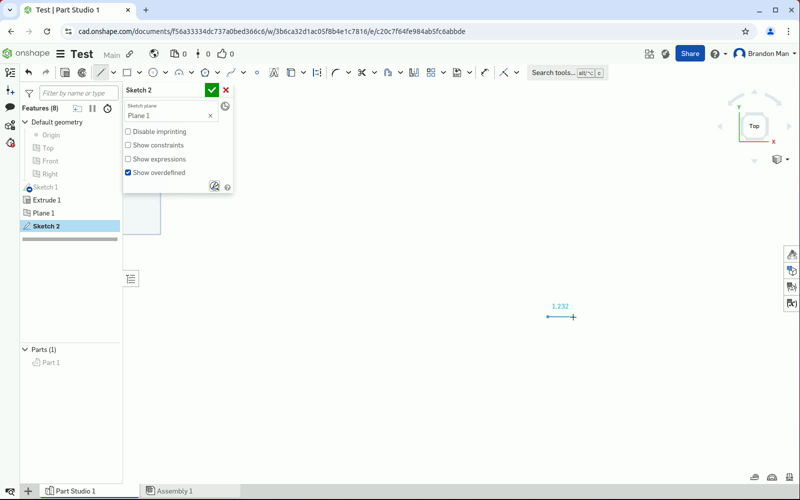
scroll(6)
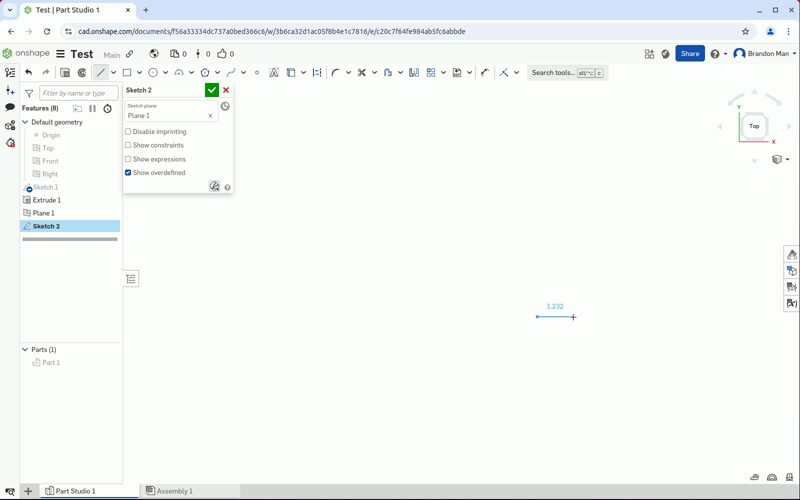
scroll(6)
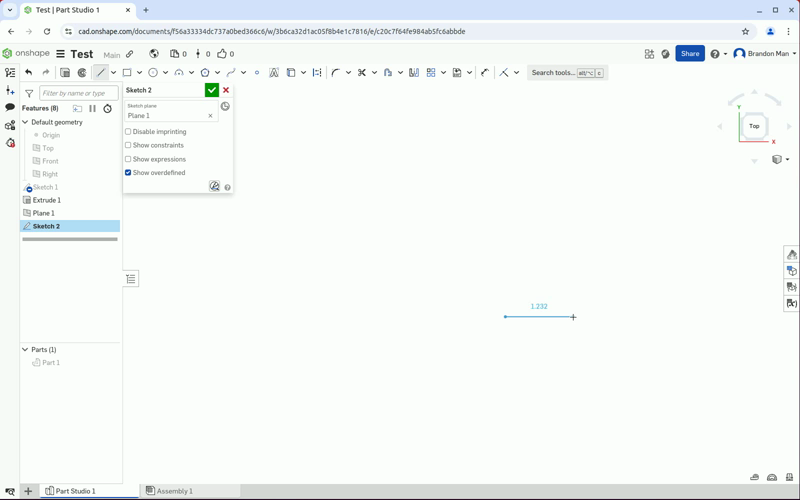
click(573, 316)
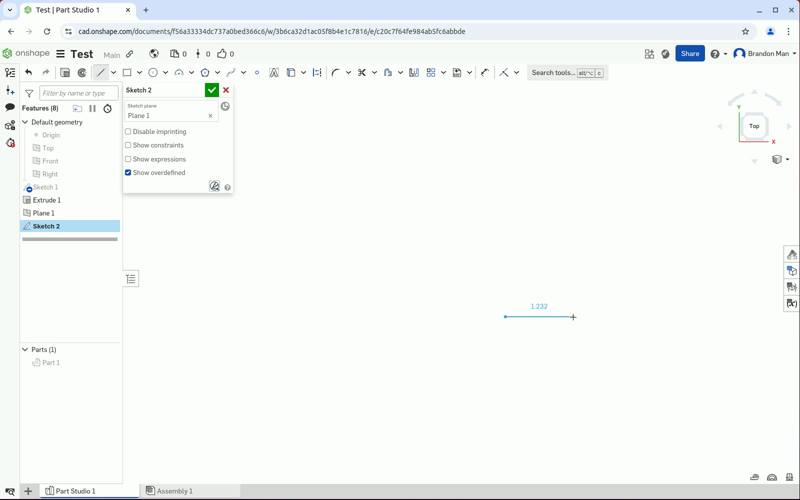
scroll(-6)
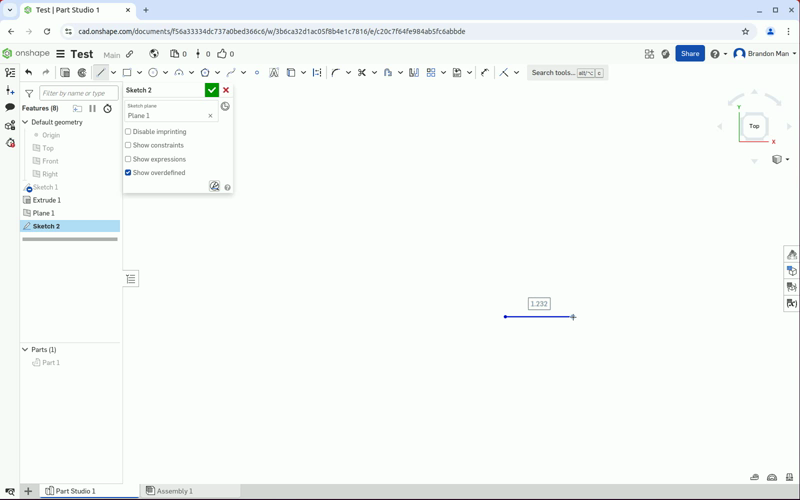
scroll(-6)
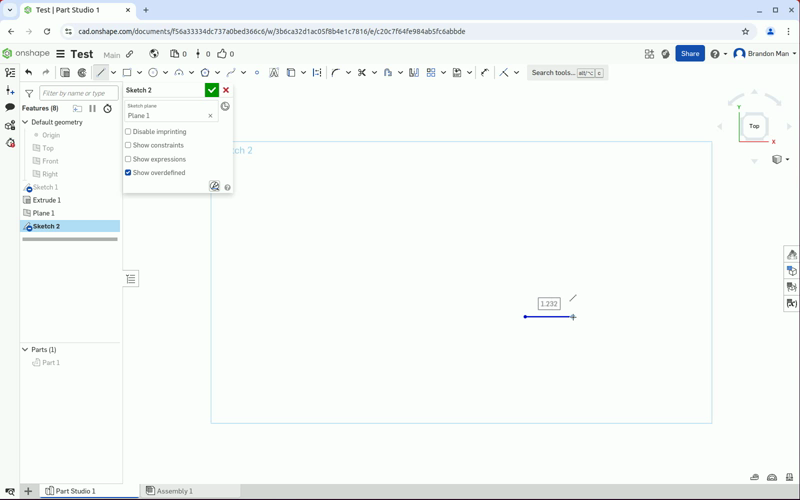
scroll(-6)
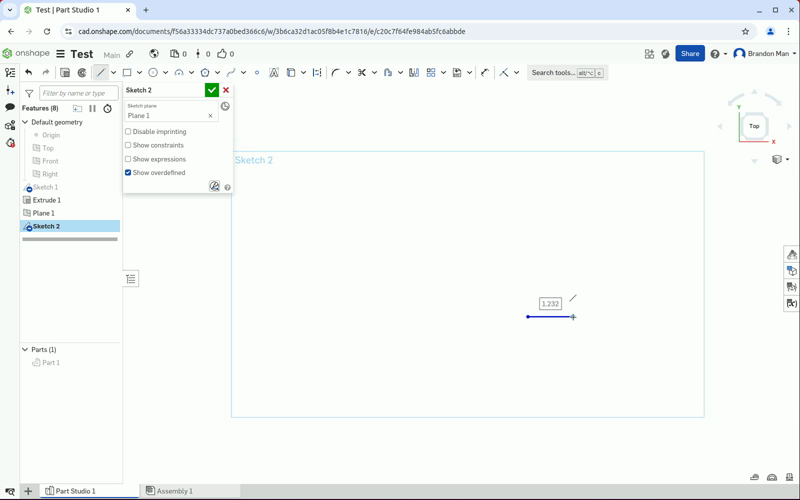
scroll(-6)
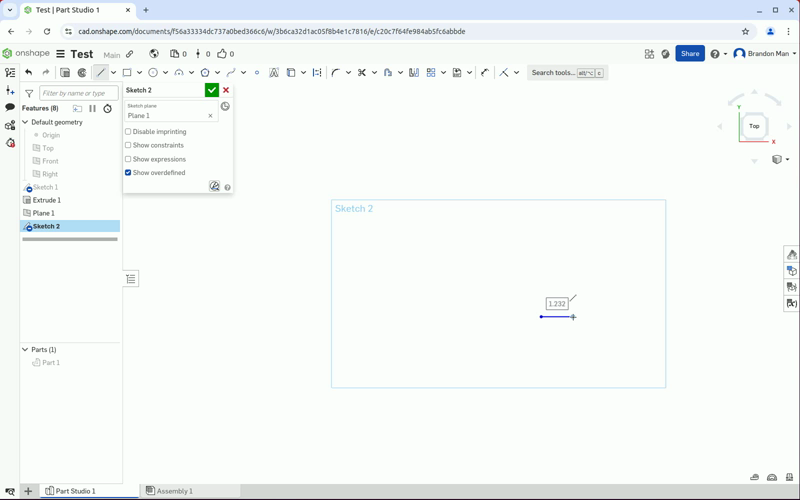
scroll(-6)
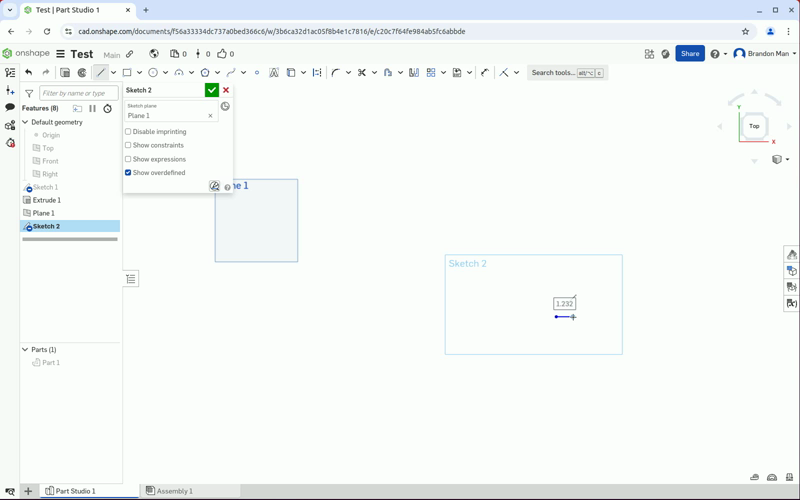
scroll(-6)
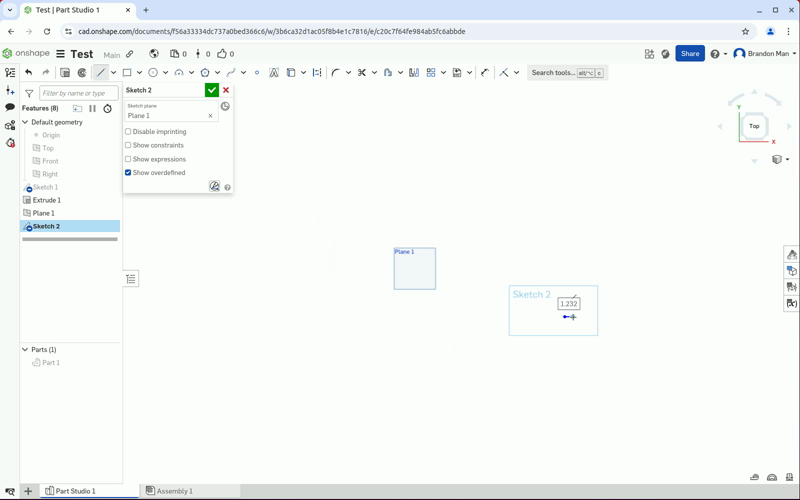
scroll(-6)
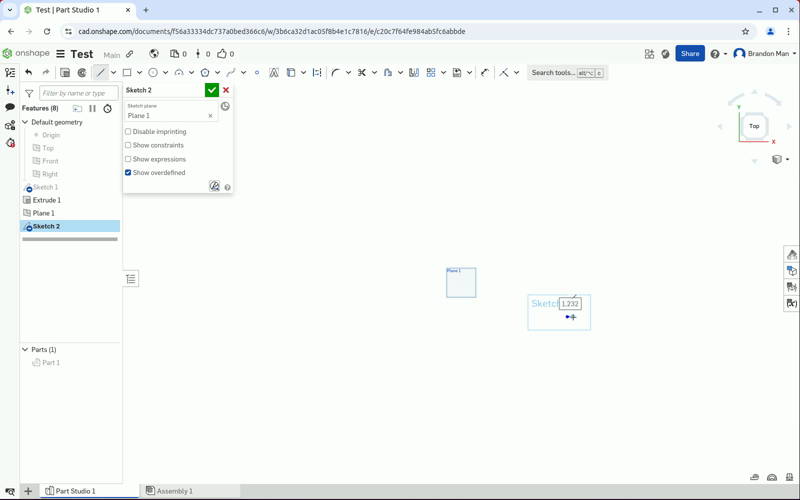
key_up(shift)
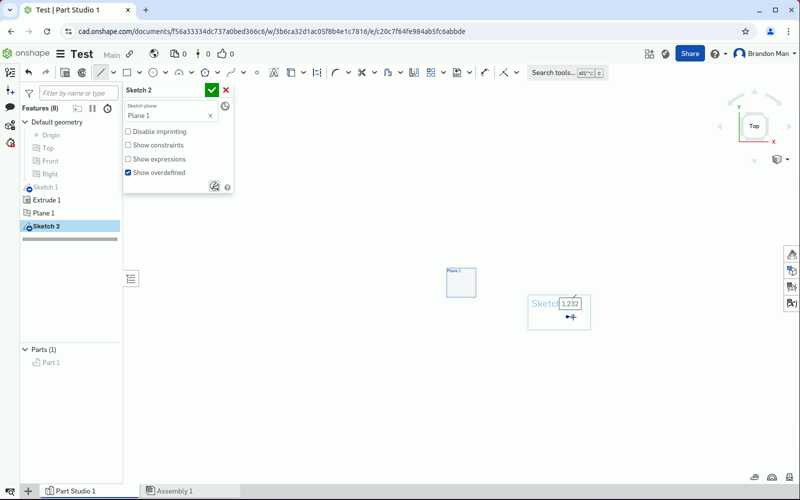
key_down(shift)
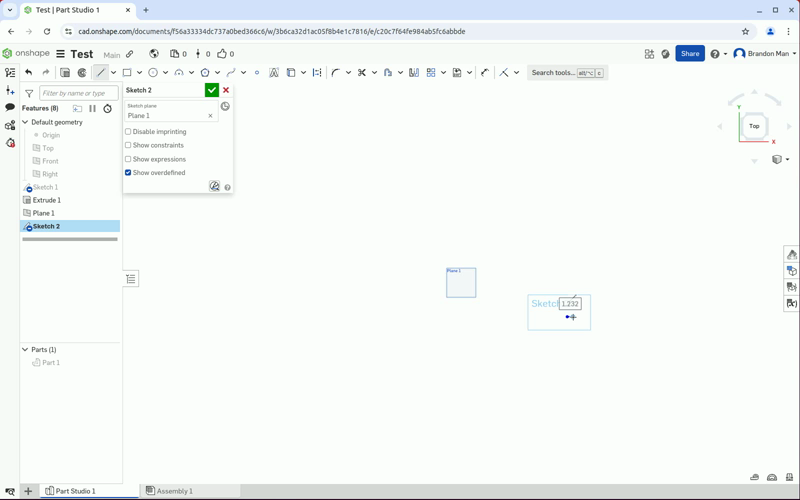
mouse_move(589, 316)
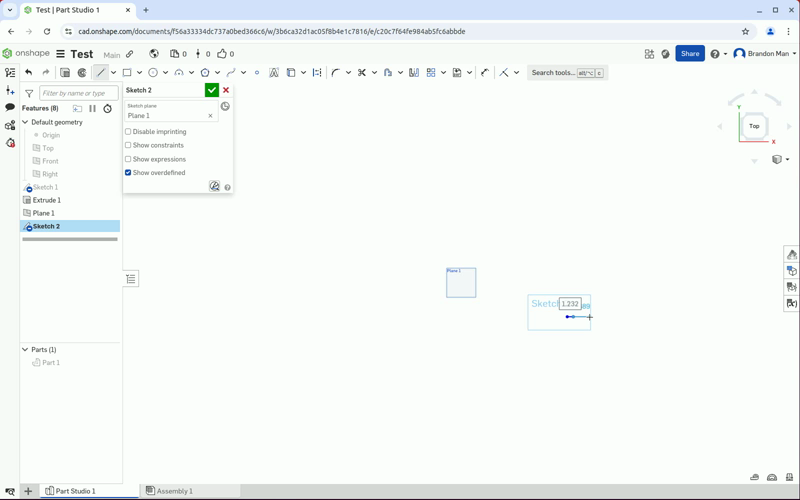
mouse_move(573, 282)
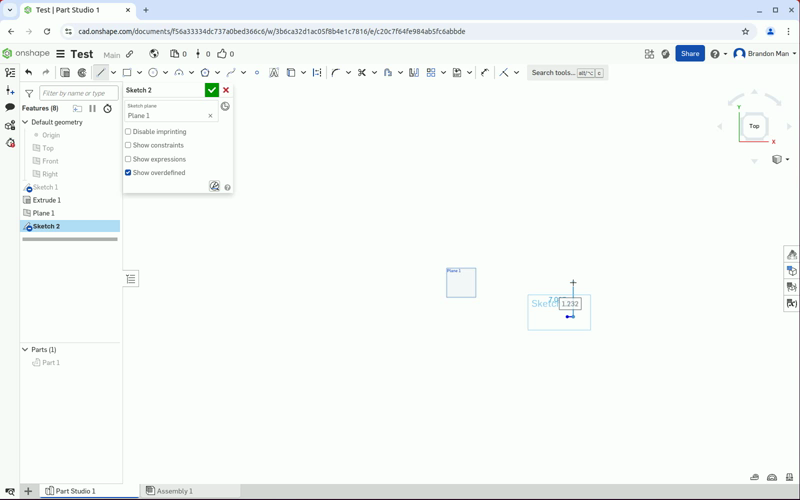
click(573, 282)
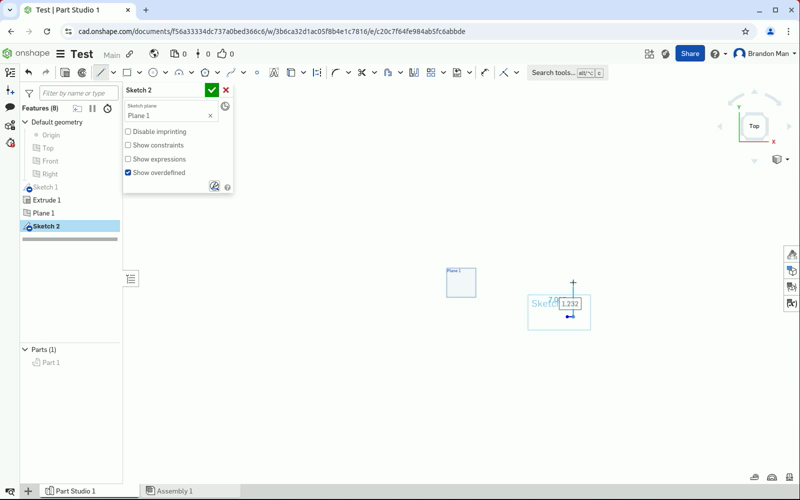
key_up(shift)
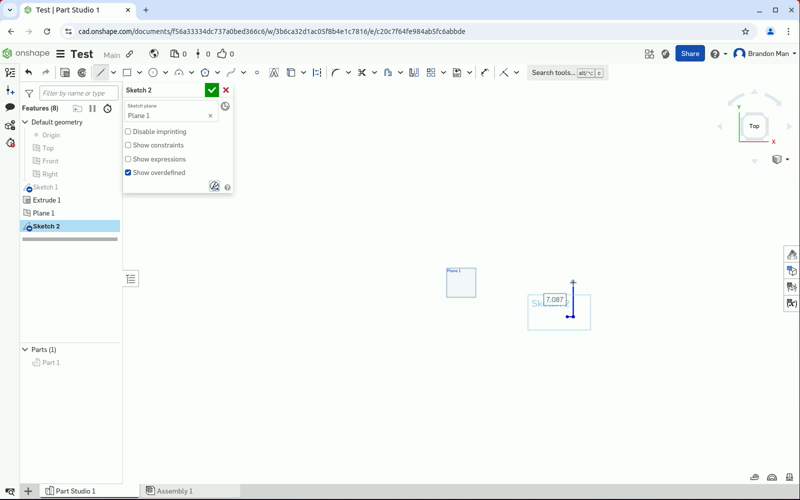
key_down(shift)
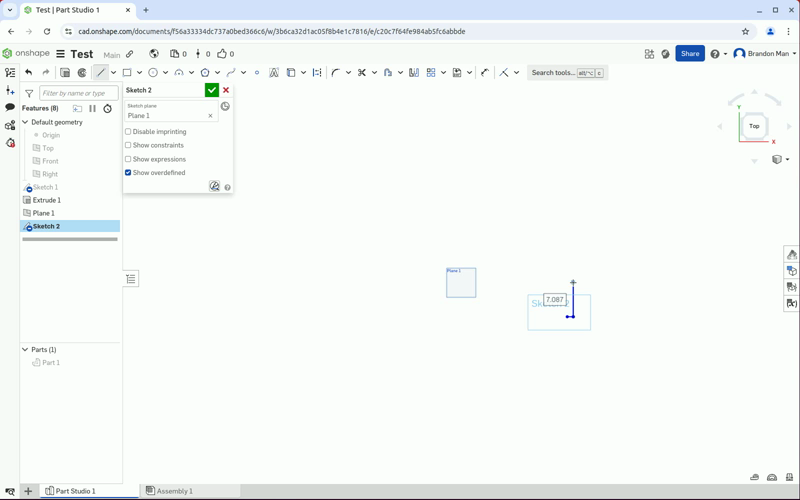
mouse_move(589, 282)
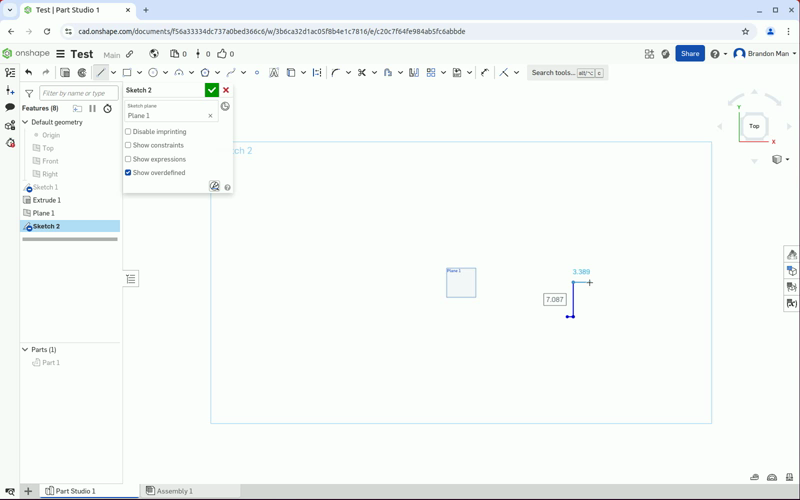
mouse_move(567, 282)
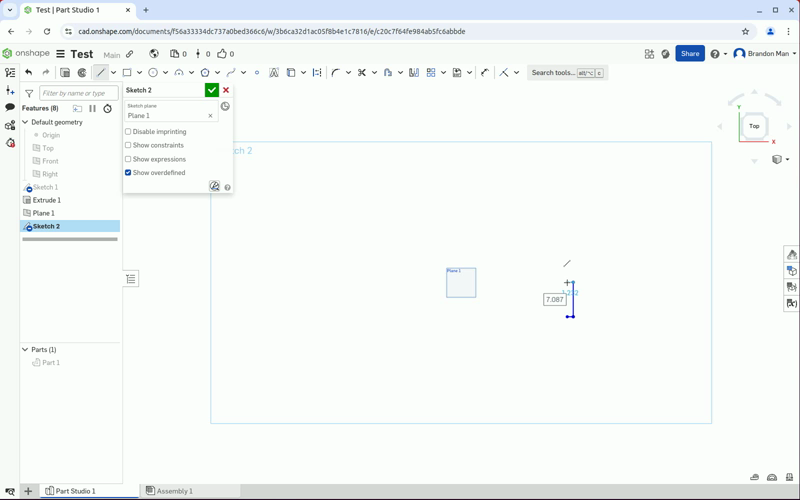
scroll(6)
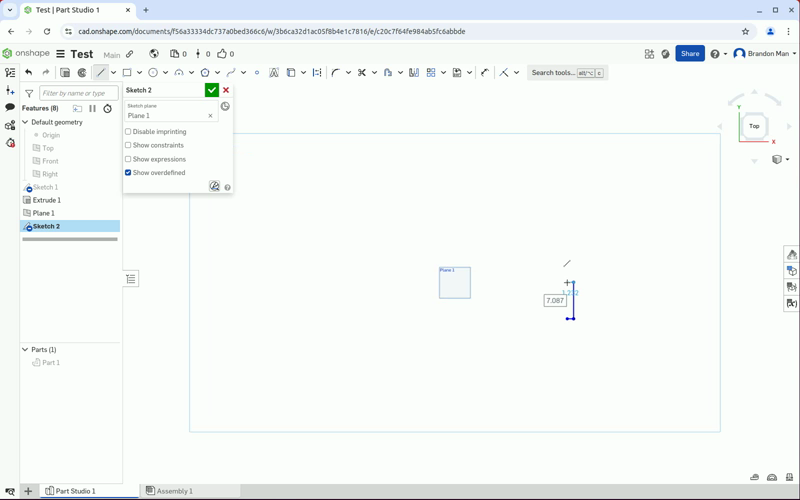
scroll(6)
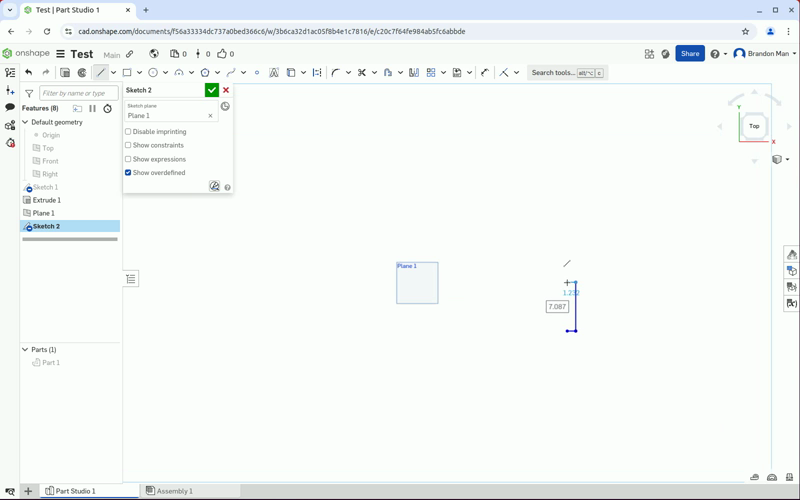
scroll(6)
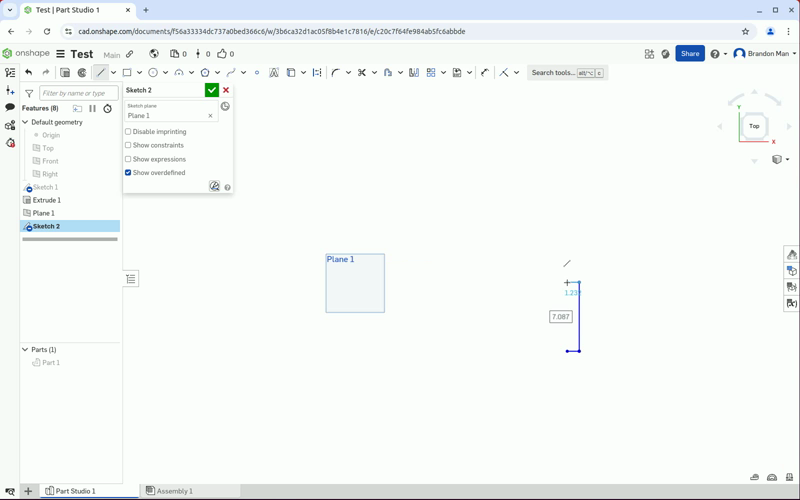
scroll(6)
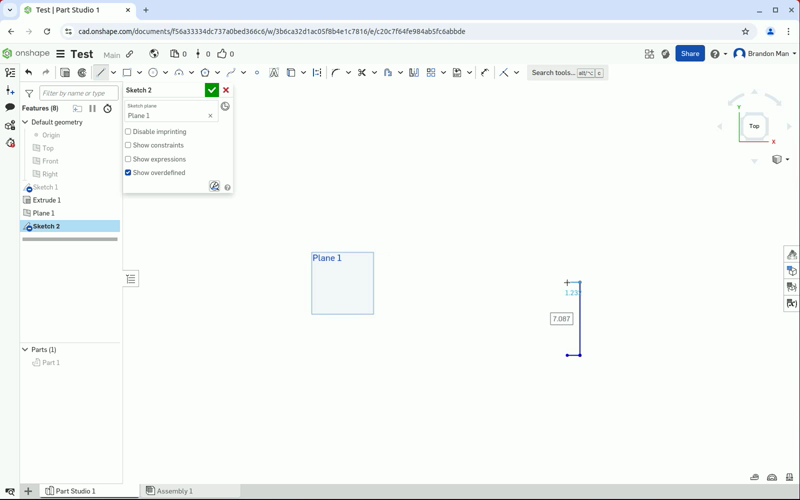
scroll(6)
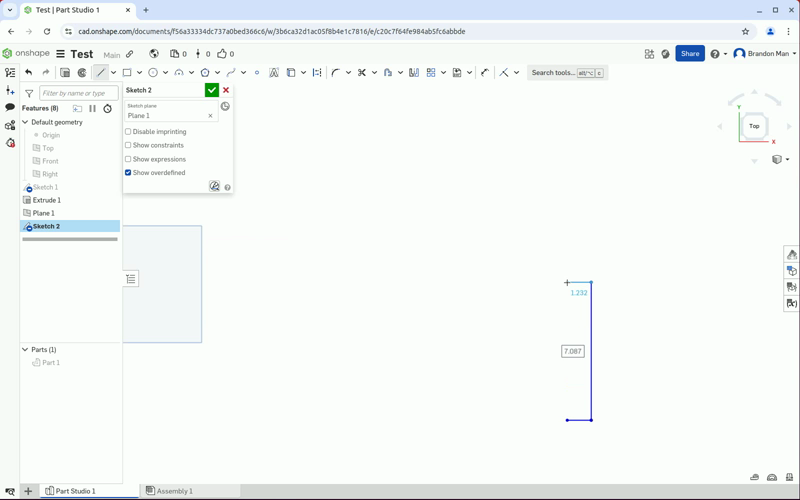
scroll(6)
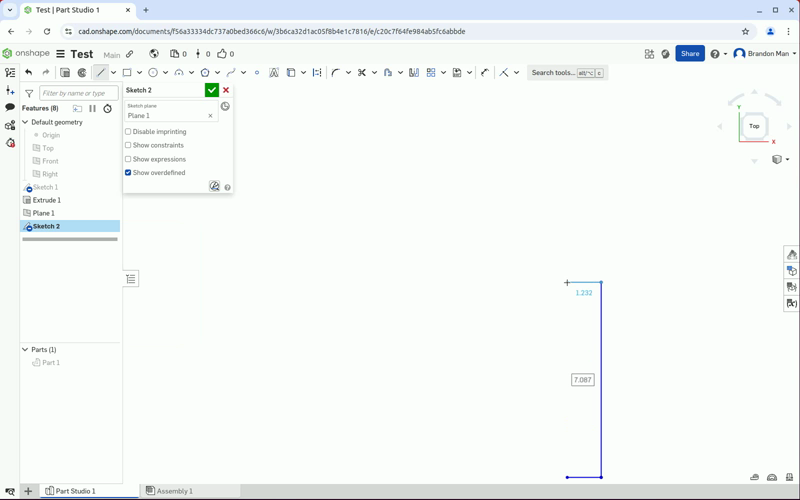
scroll(6)
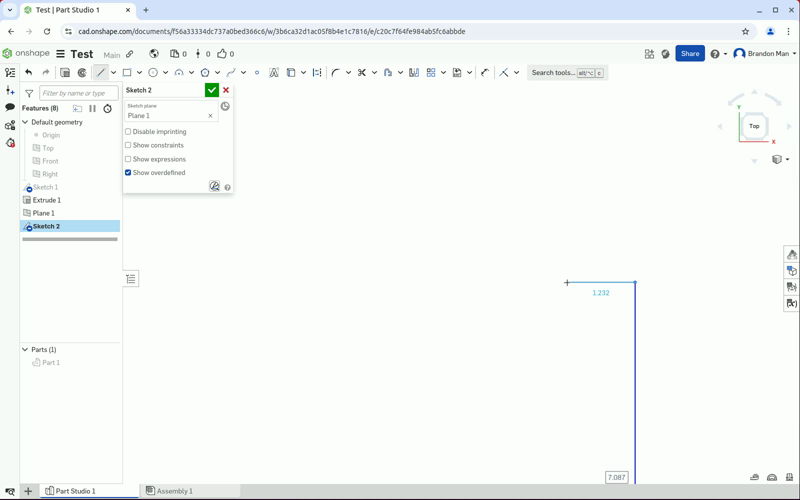
click(567, 282)
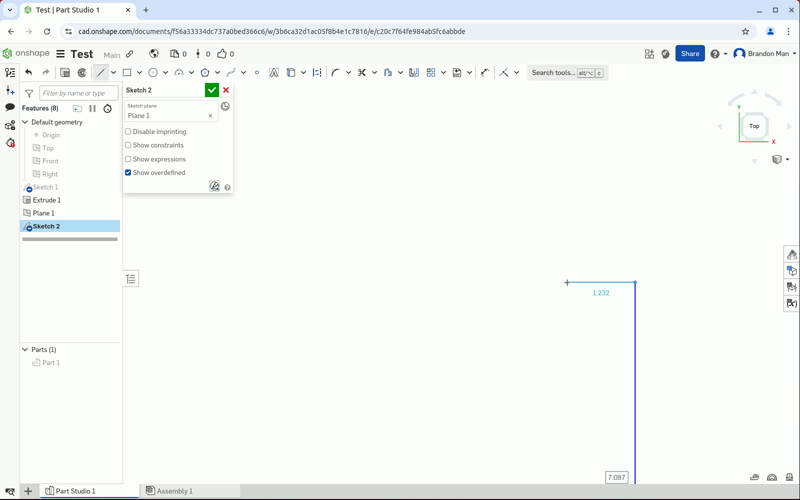
scroll(-6)
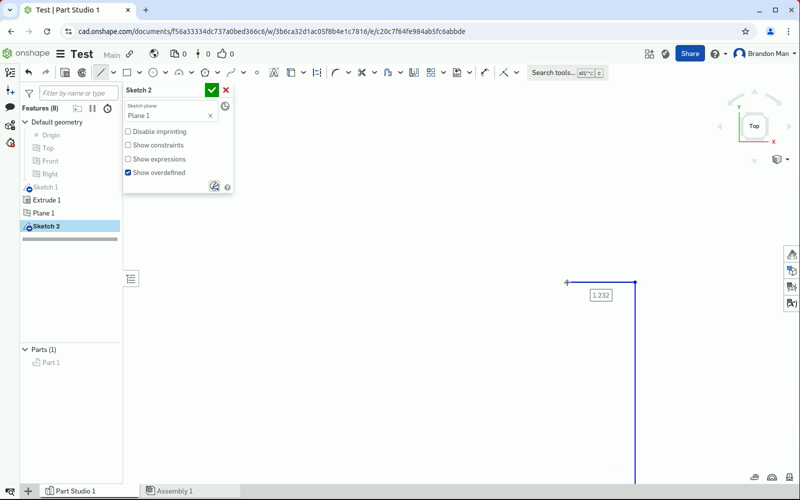
scroll(-6)
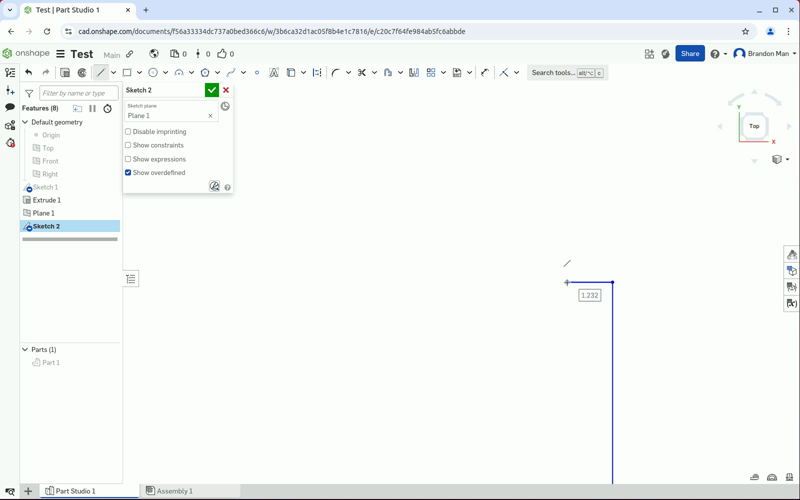
scroll(-6)
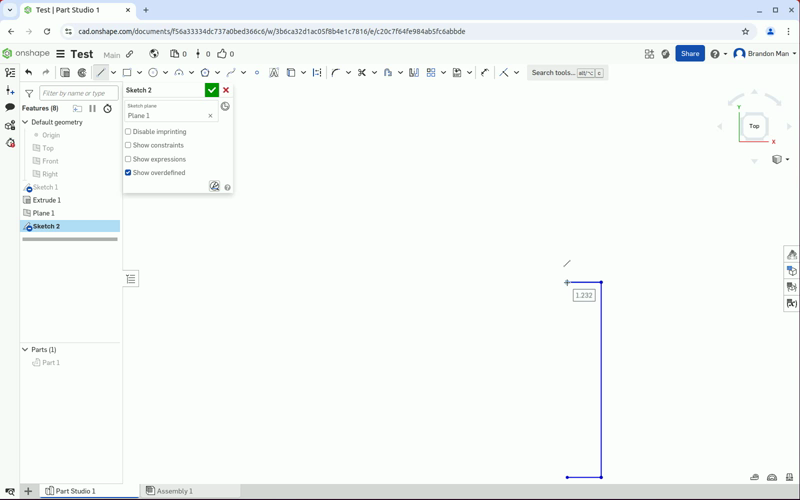
scroll(-6)
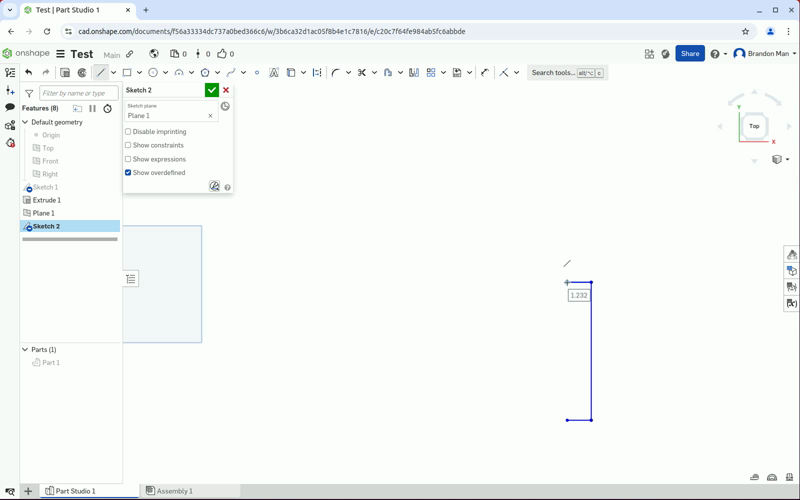
scroll(-6)
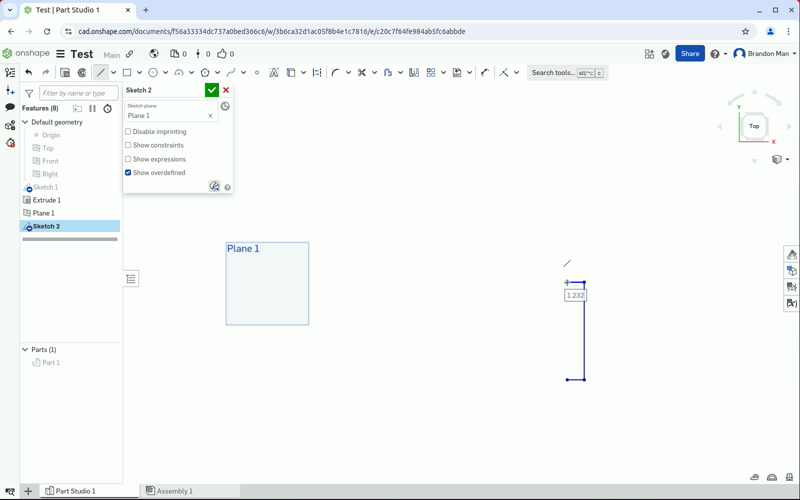
scroll(-6)
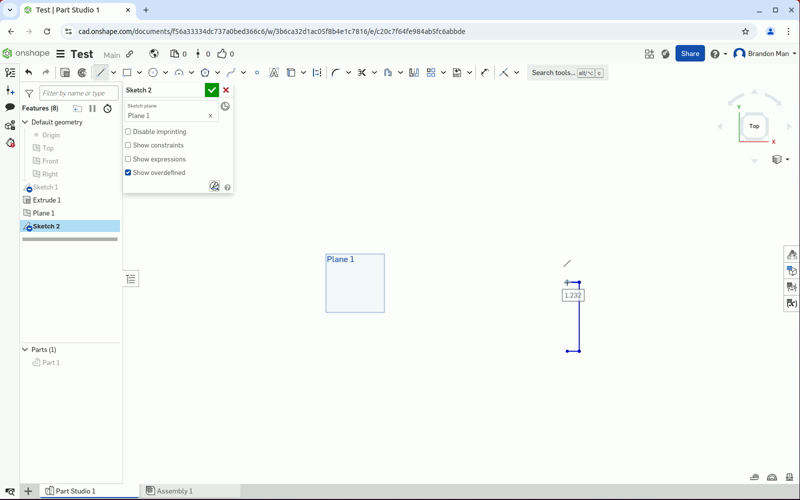
scroll(-6)
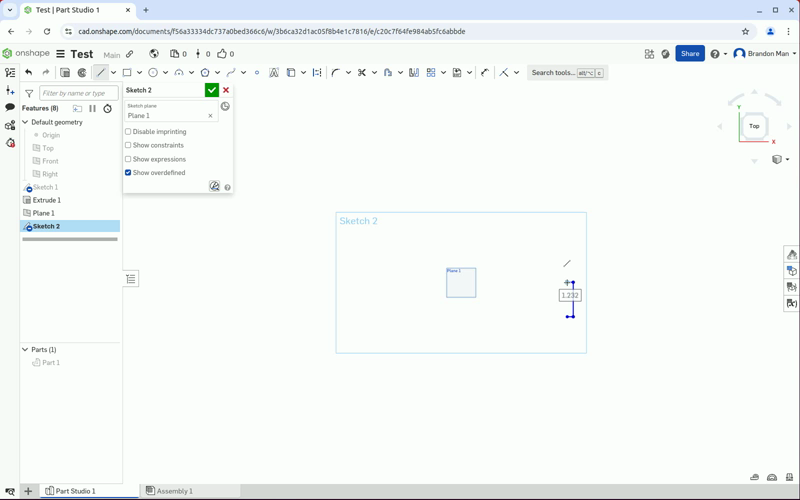
key_up(shift)
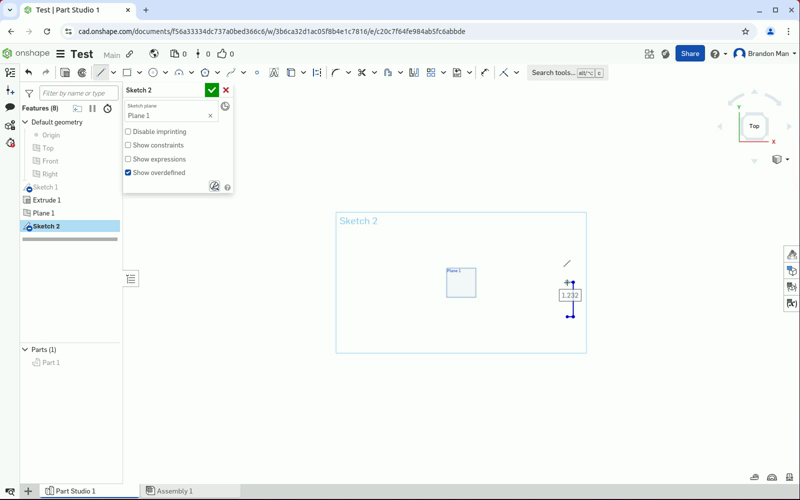
mouse_move(589, 282)
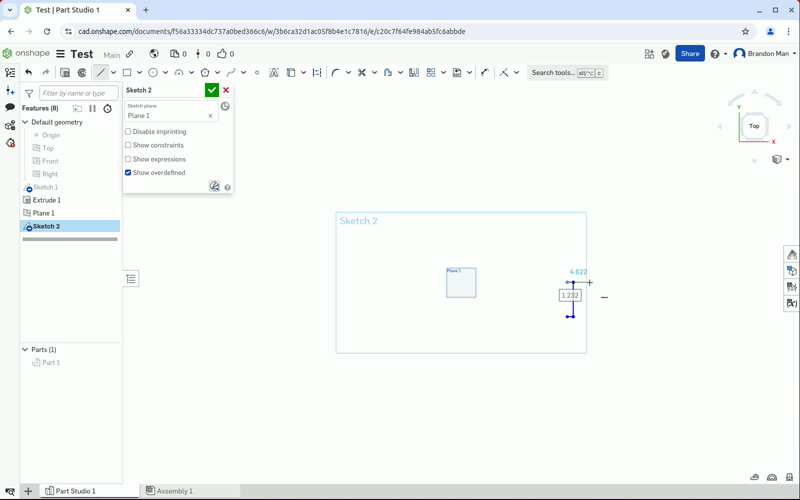
key_down(shift)
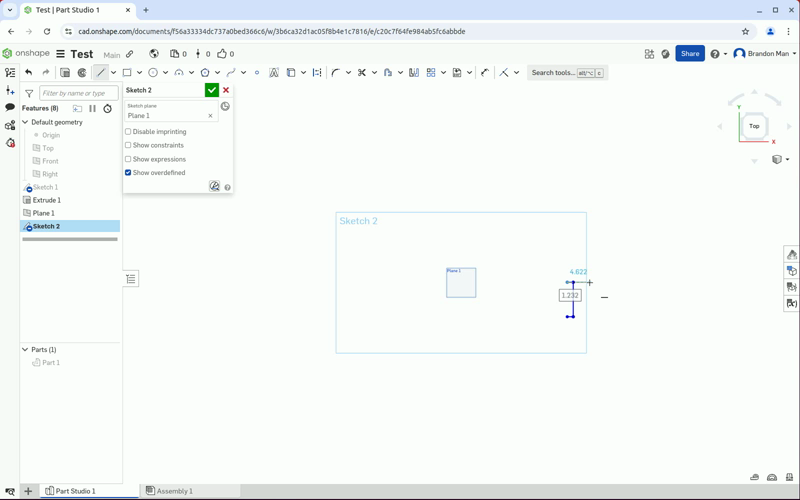
mouse_move(567, 316)
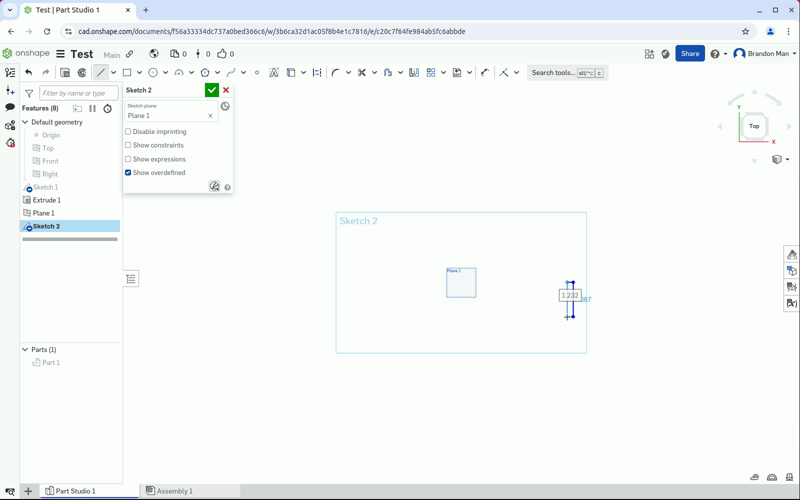
key_up(shift)
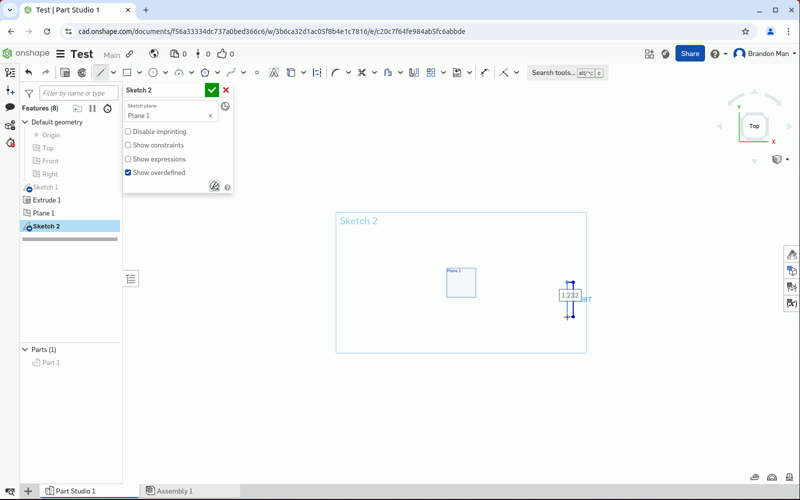
click(567, 316)
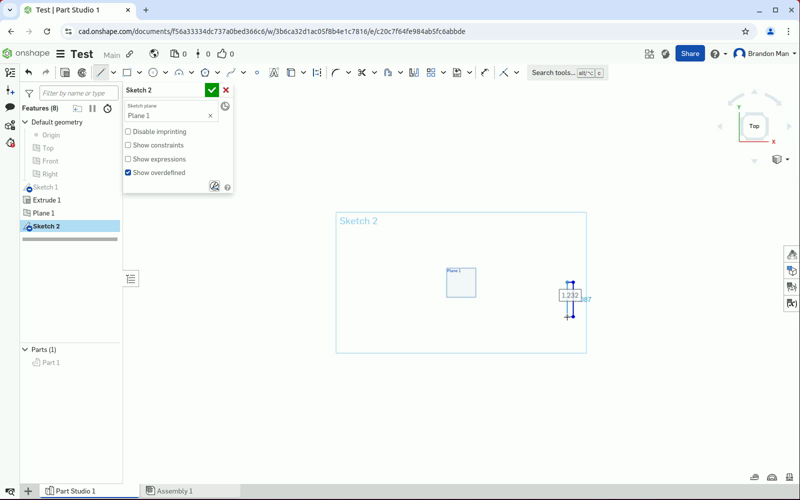
key(esc)
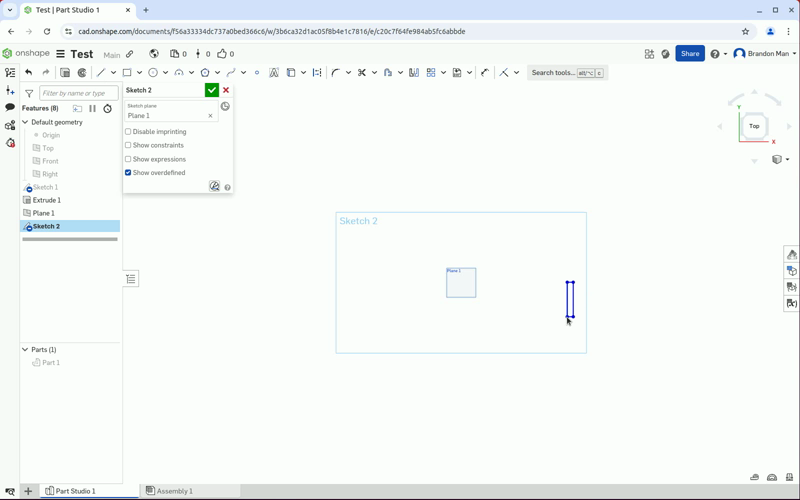
mouse_move(570, 295)
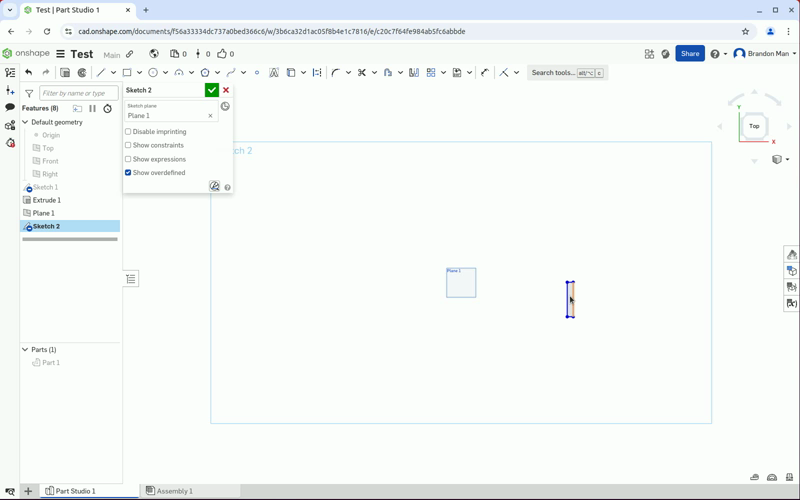
scroll(6)
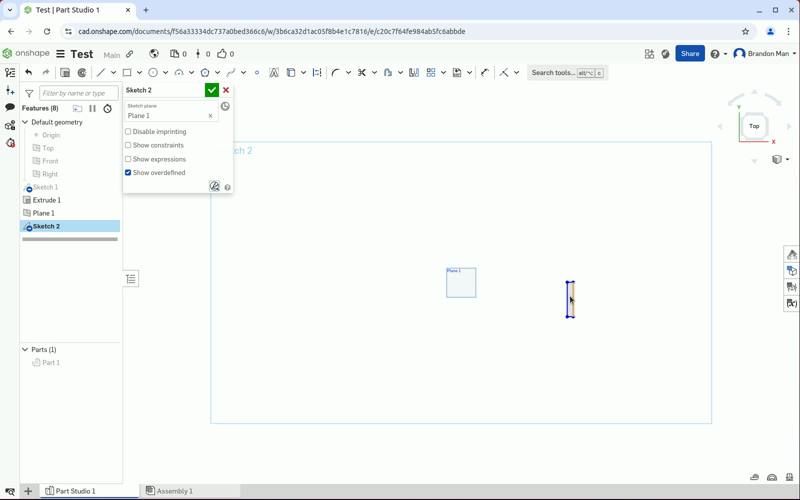
scroll(6)
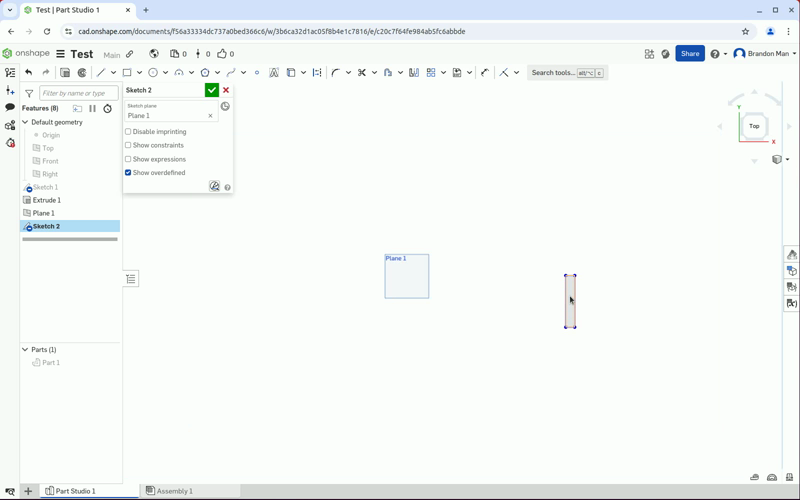
scroll(6)
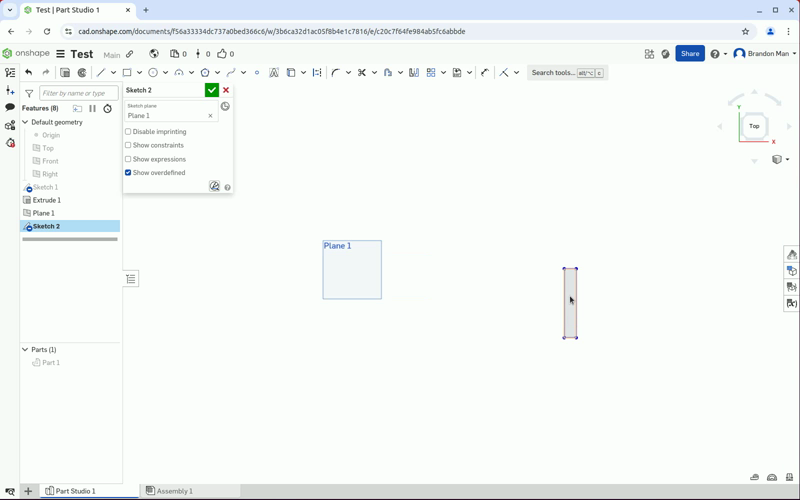
scroll(6)
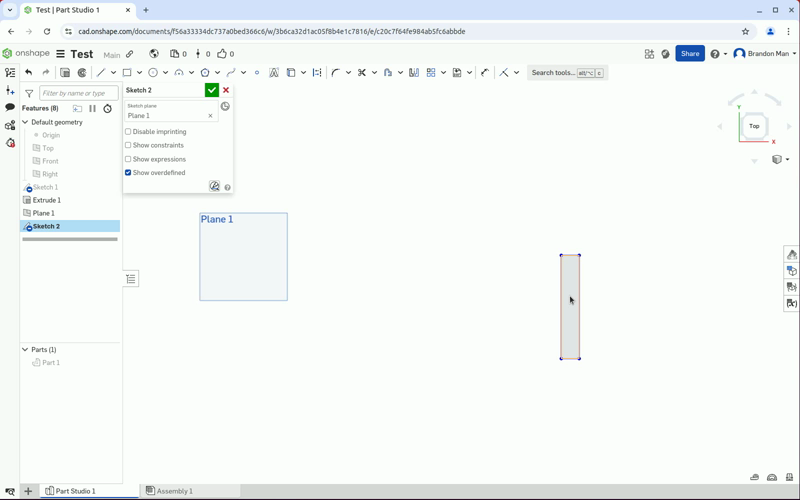
scroll(6)
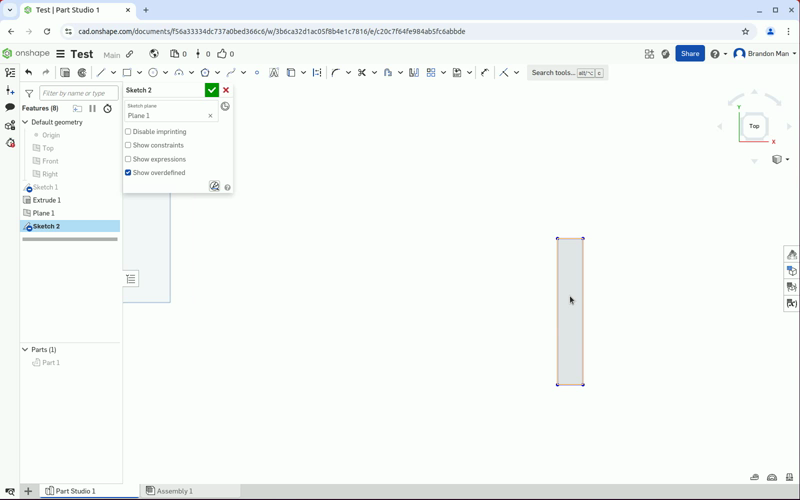
scroll(6)
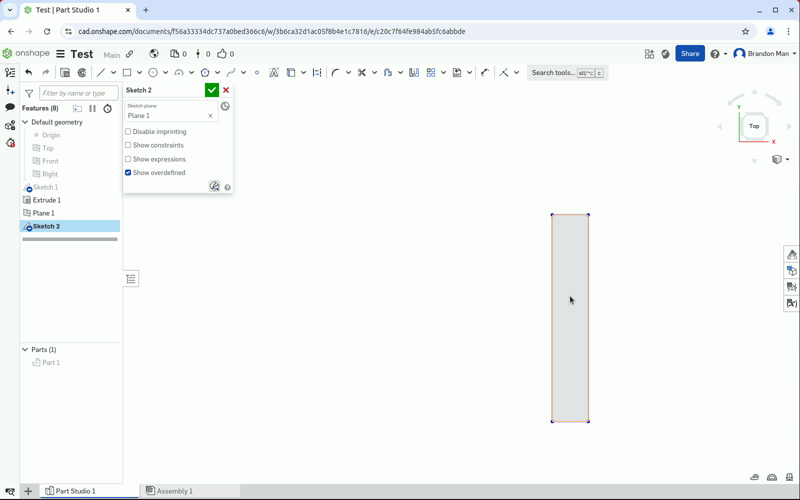
scroll(6)
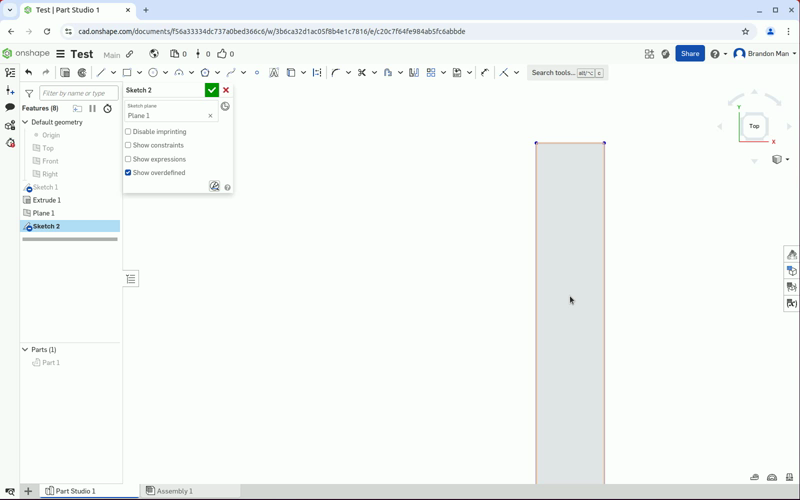
click(570, 295)
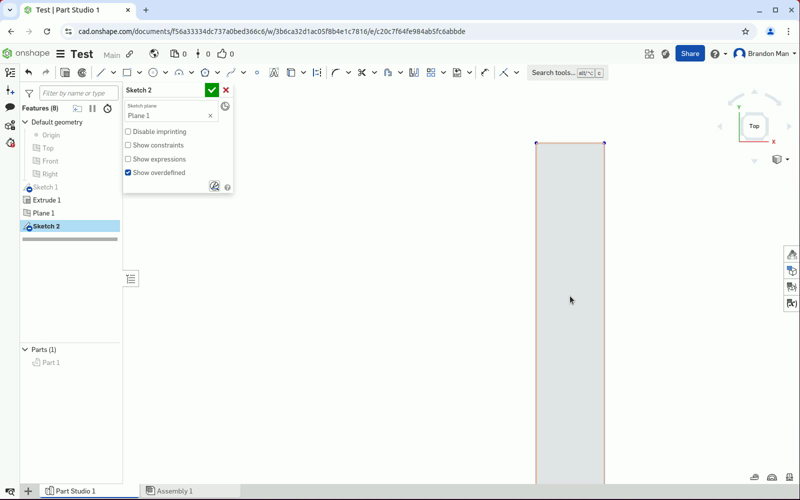
scroll(-6)
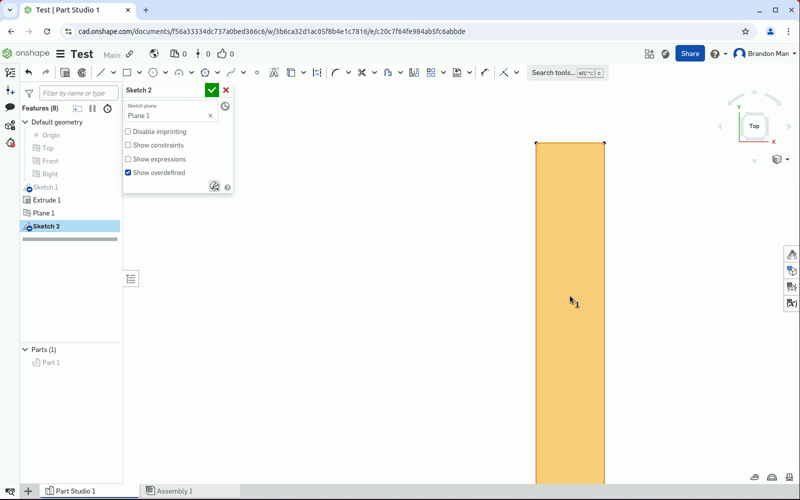
scroll(-6)
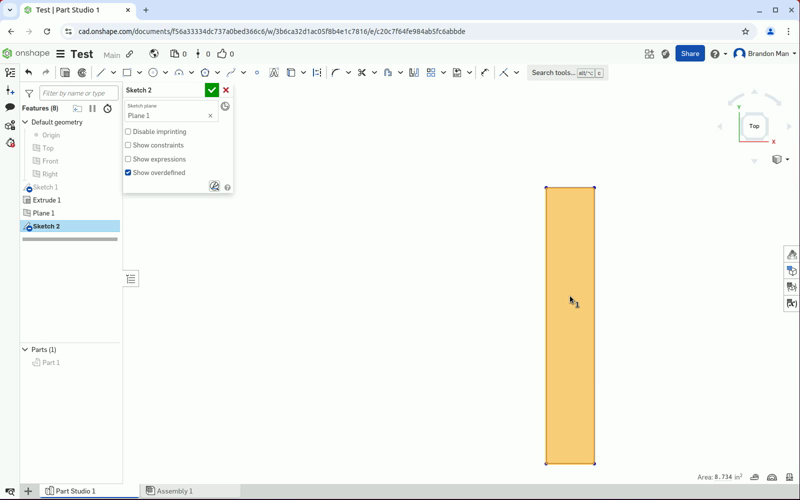
scroll(-6)
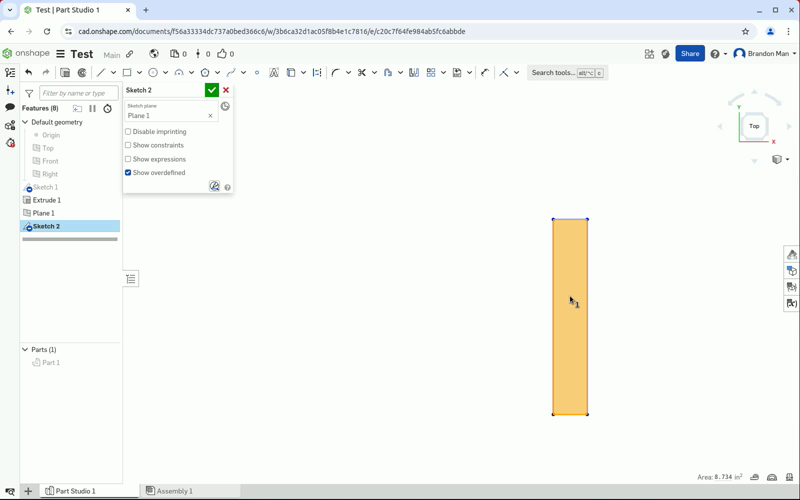
scroll(-6)
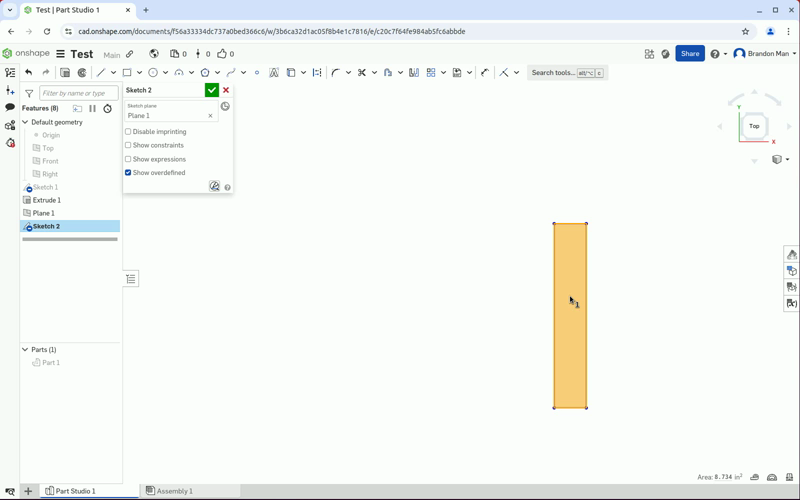
scroll(-6)
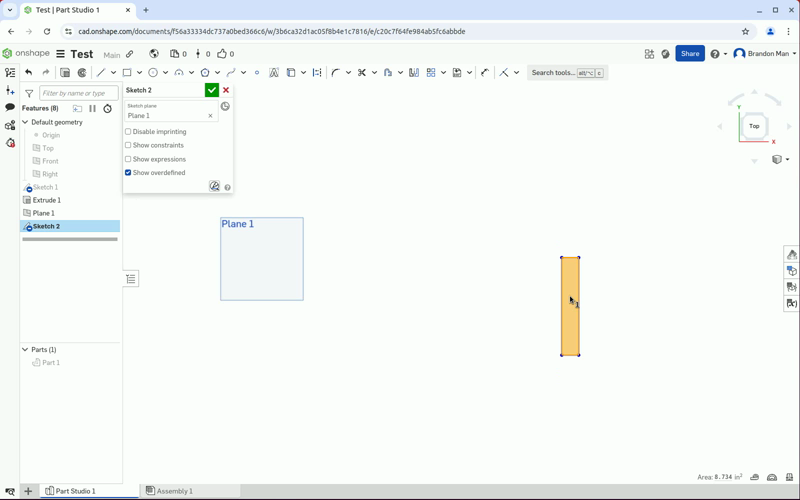
scroll(-6)
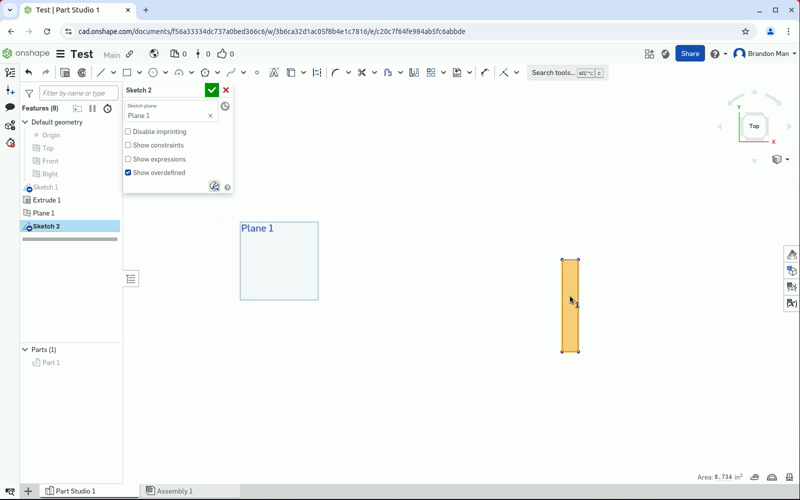
scroll(-6)
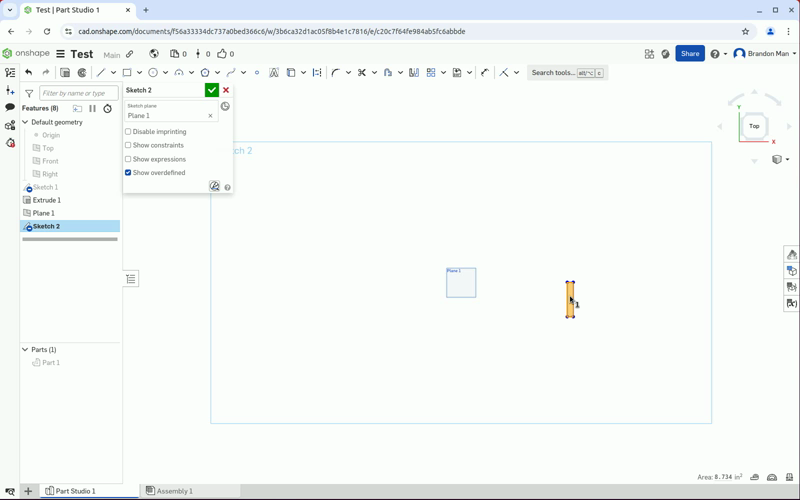
mouse_move(73, 352)
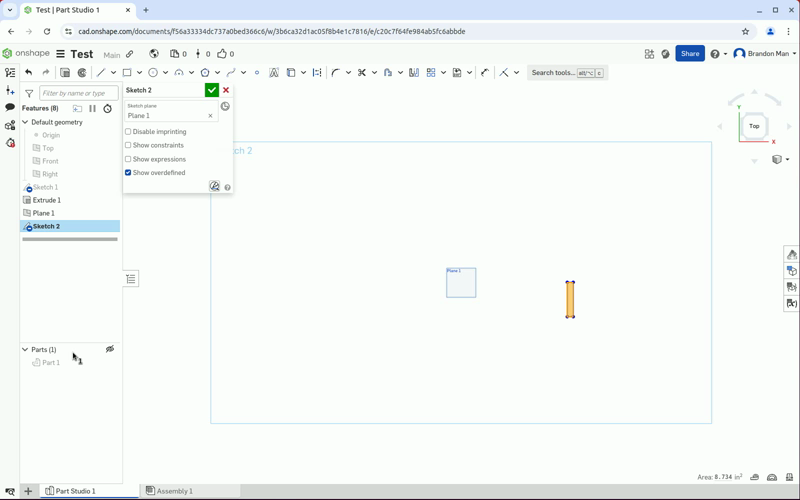
key(shift+y)
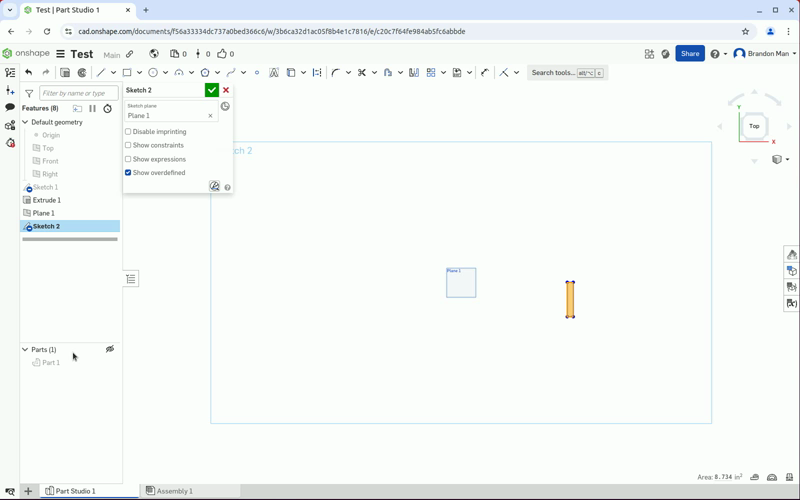
key(shift+e)
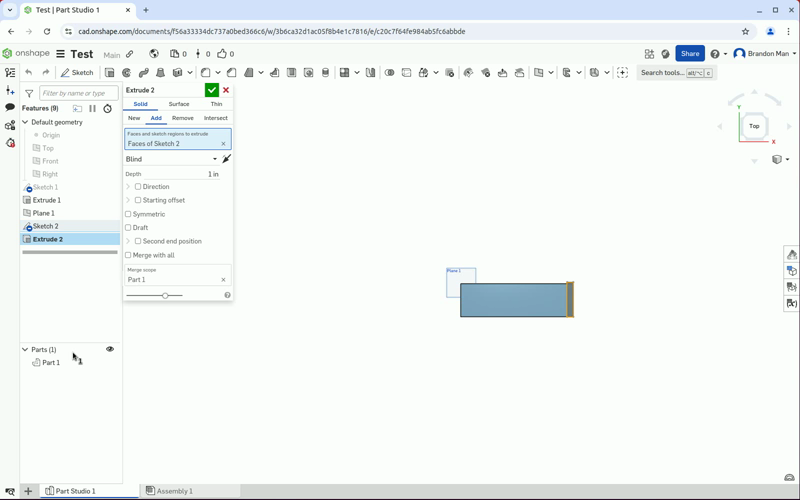
mouse_move(143, 106)
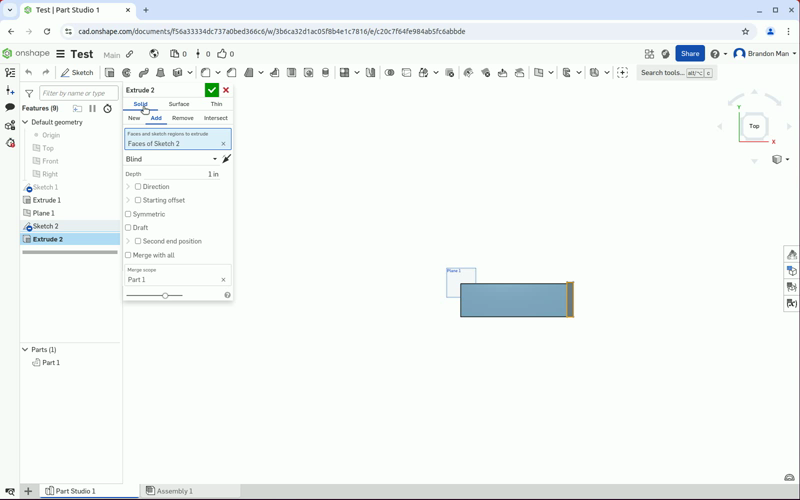
click(143, 106)
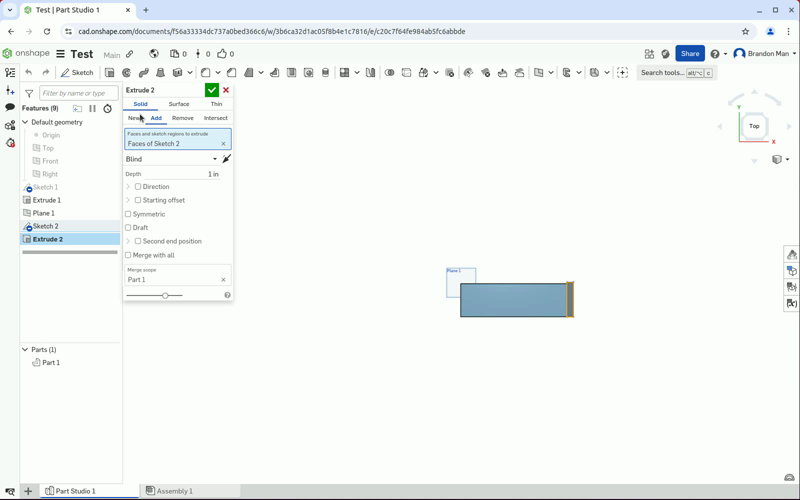
mouse_move(137, 120)
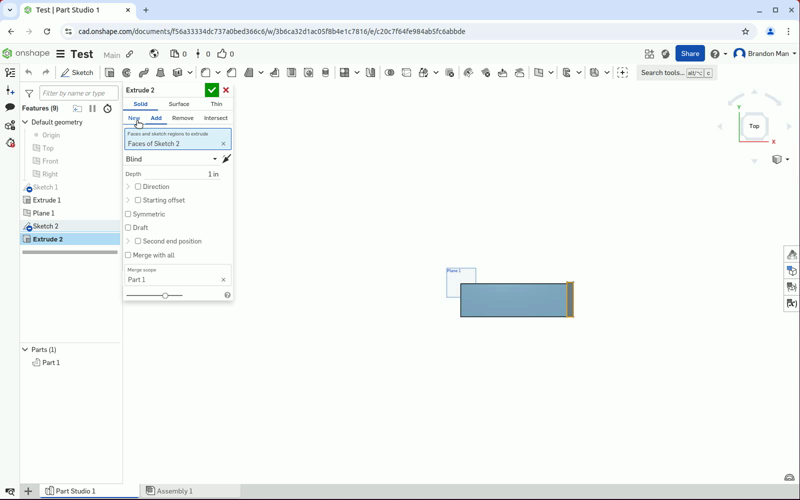
click(137, 120)
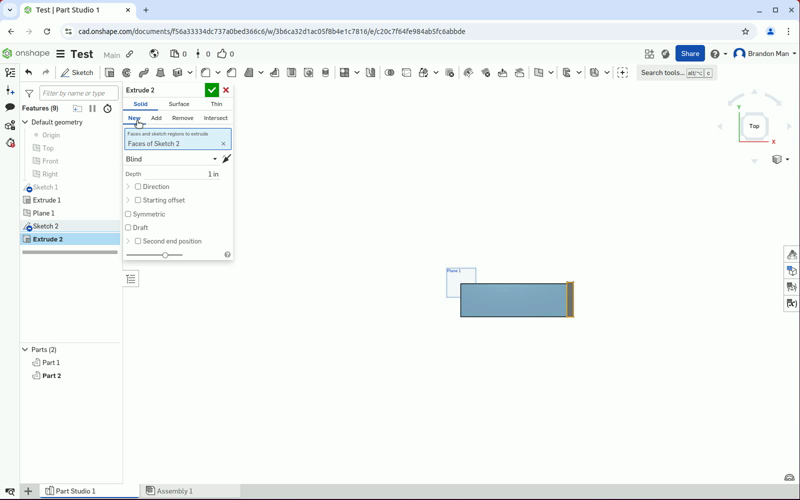
key(tab, 4)
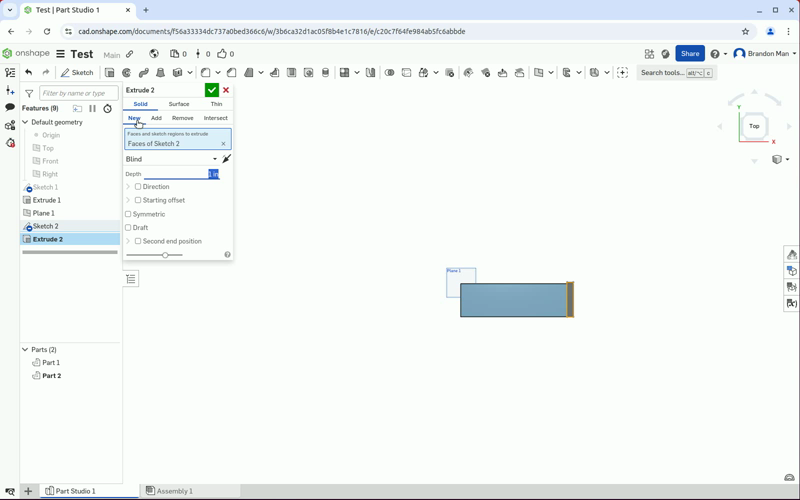
text(0.481)
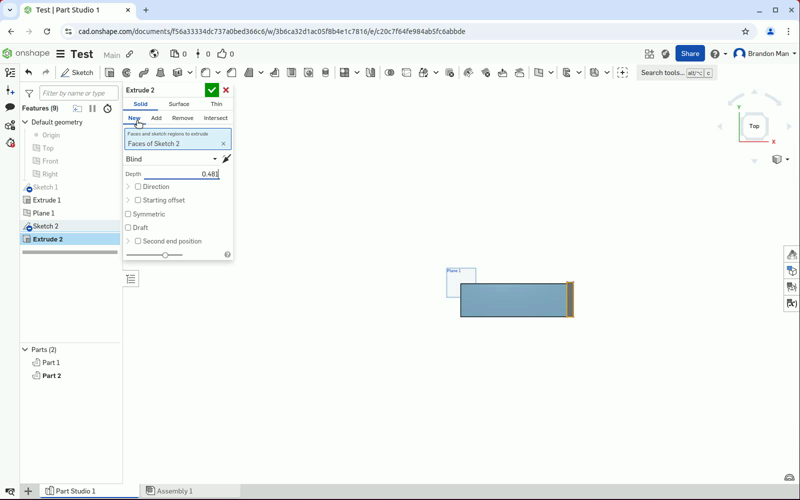
key(enter)
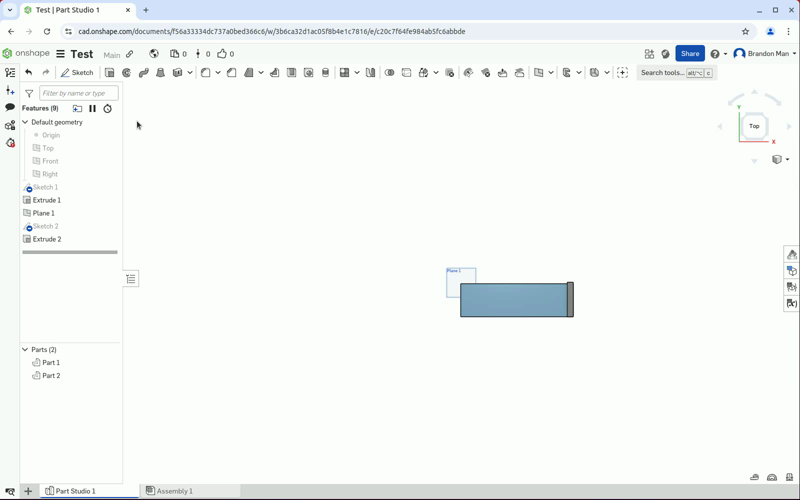
key(shift+h)
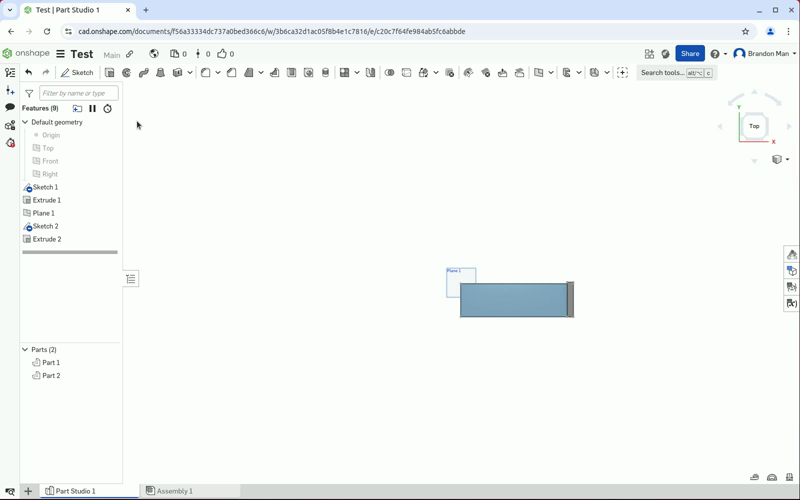
key(shift+h)
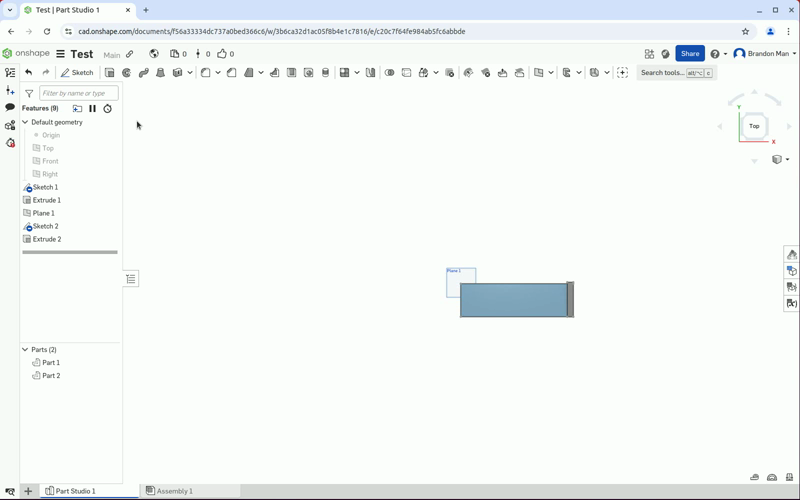
key(shift+7)
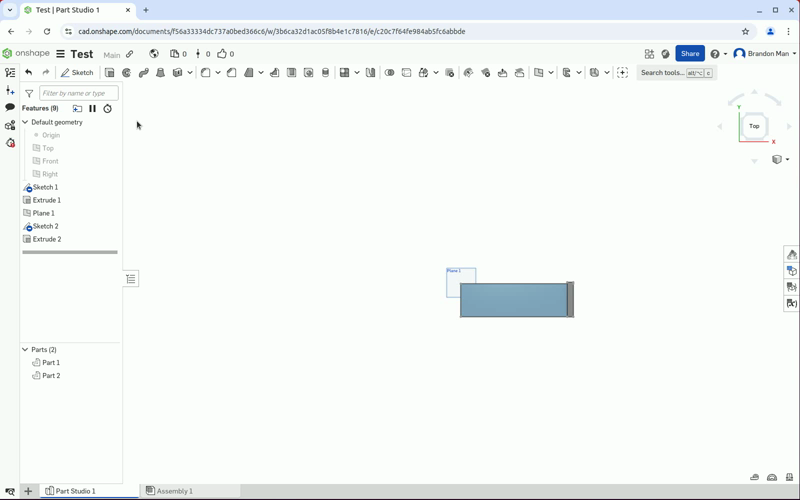
key(up, 3)
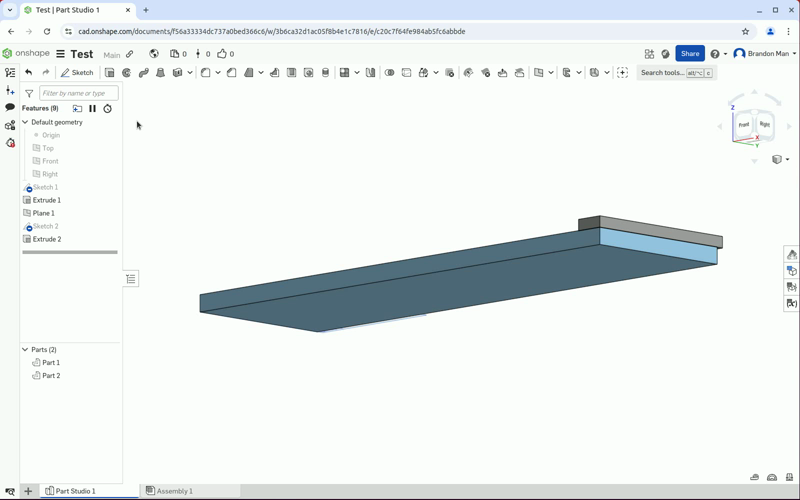
key(left, 3)
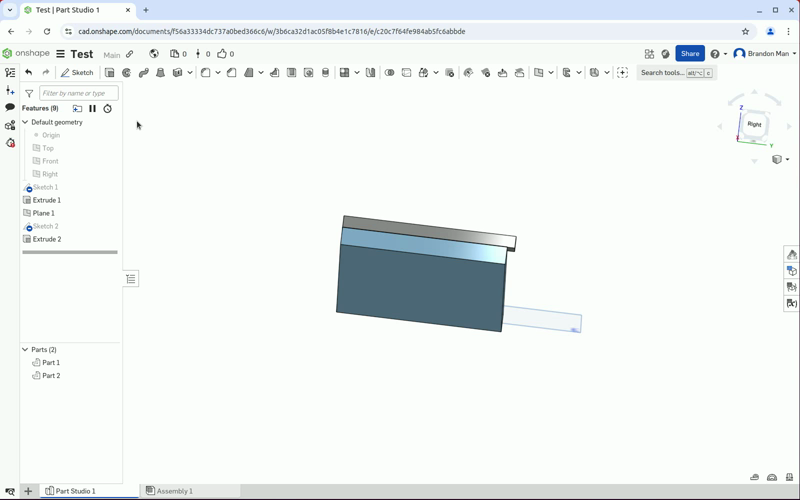
key(right, 3)
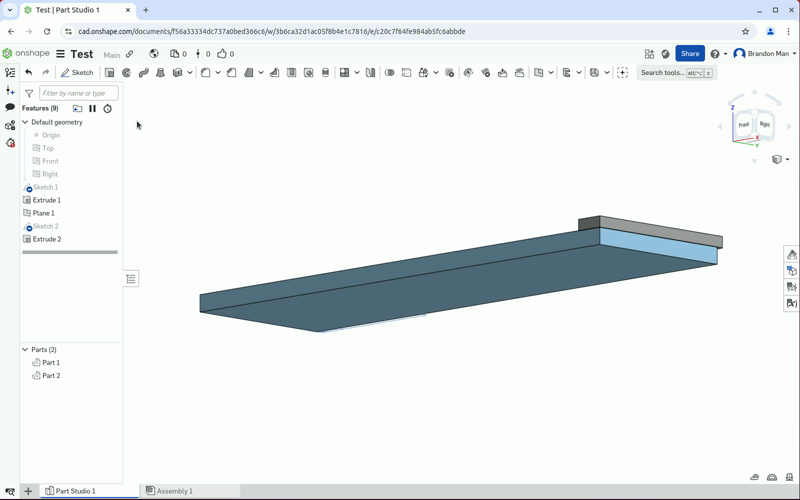
key(down, 3)
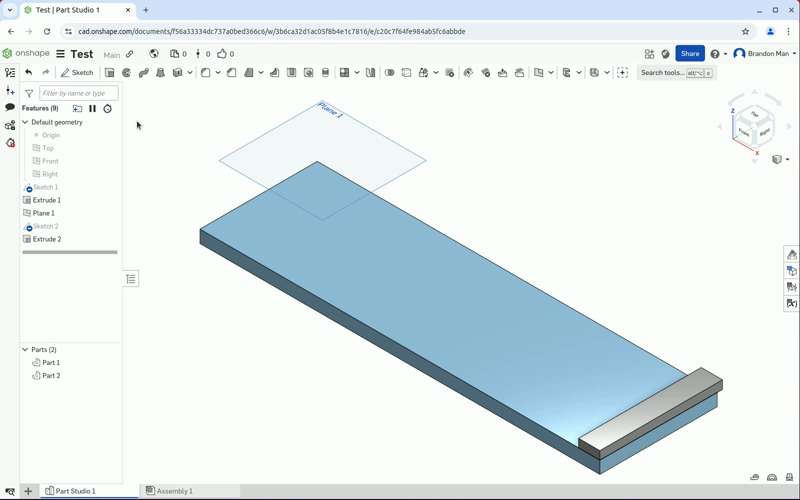
mouse_move(73, 189)
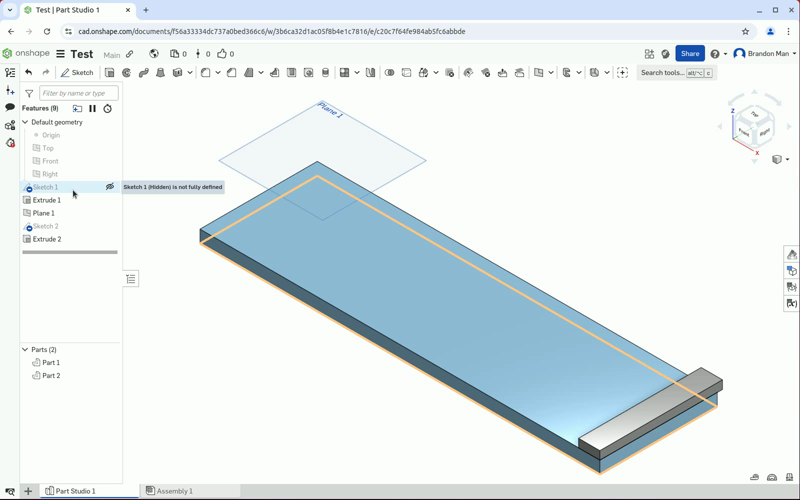
click(73, 189)